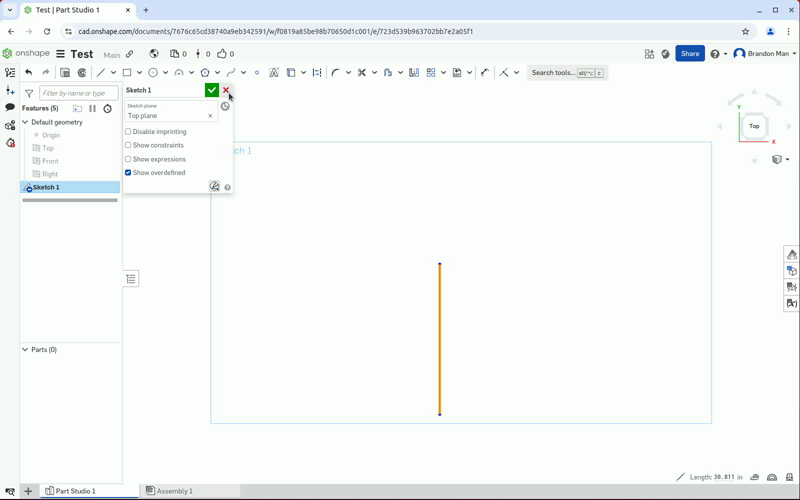
key(shift+h)
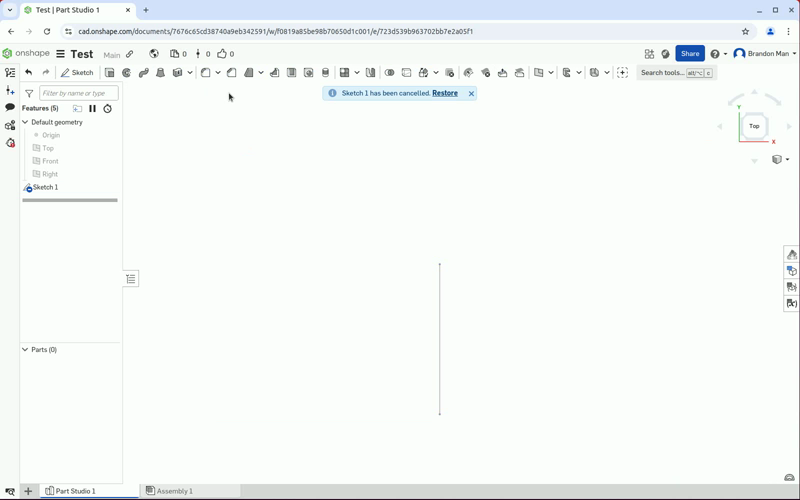
mouse_move(73, 352)
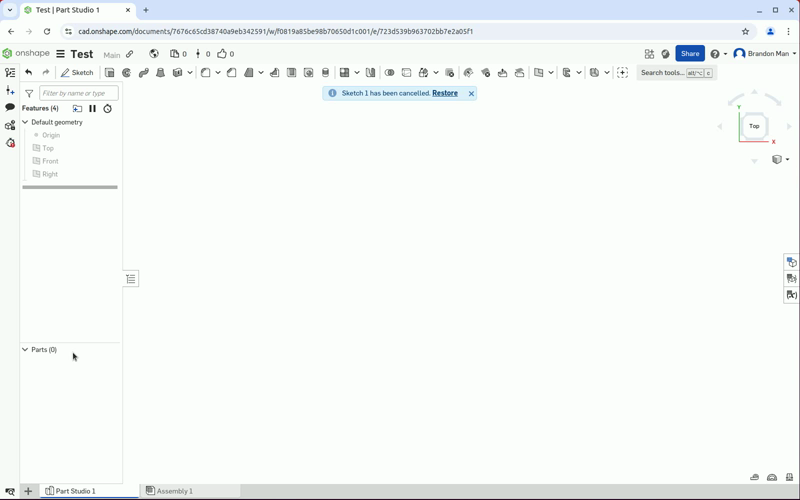
key(y)
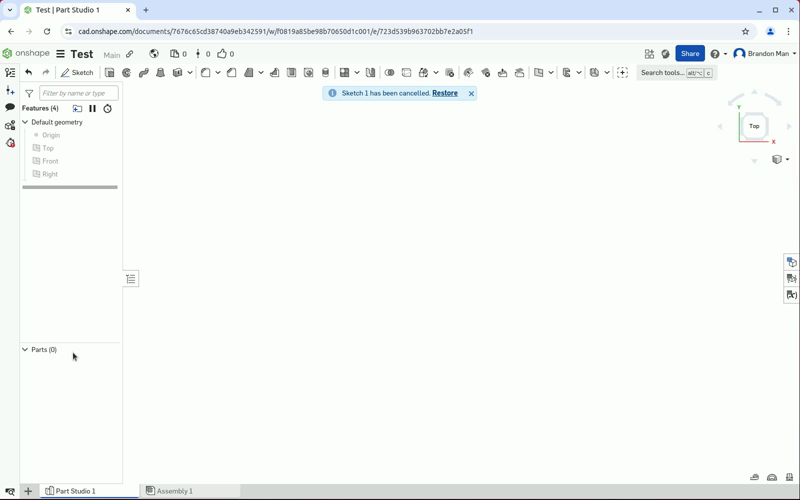
key(shift+p)
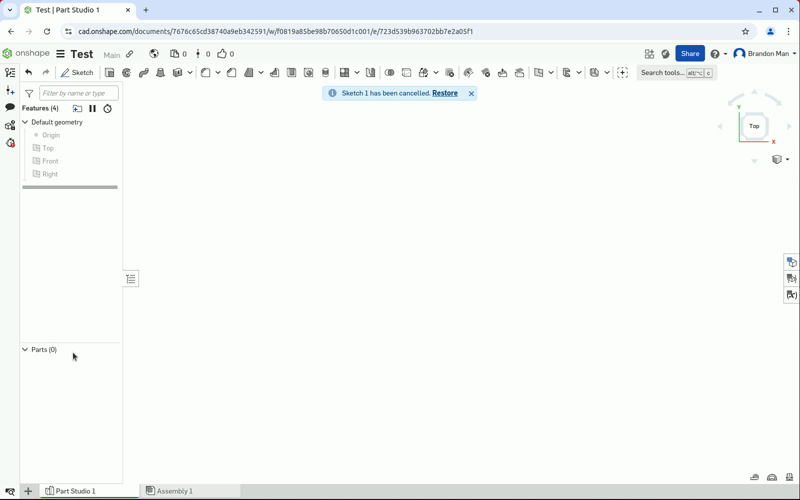
key(space)
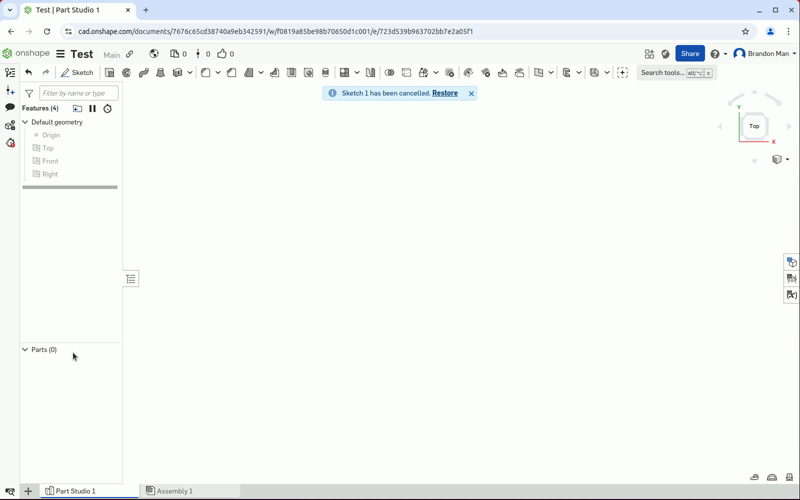
key_down(shift)
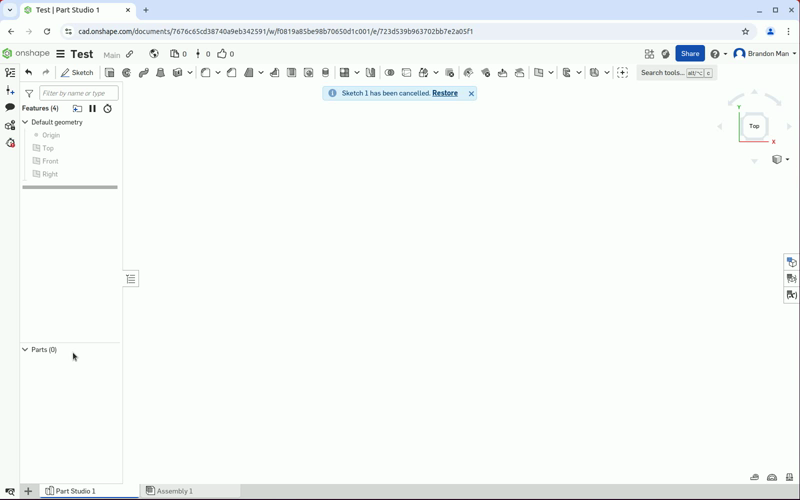
key(up)
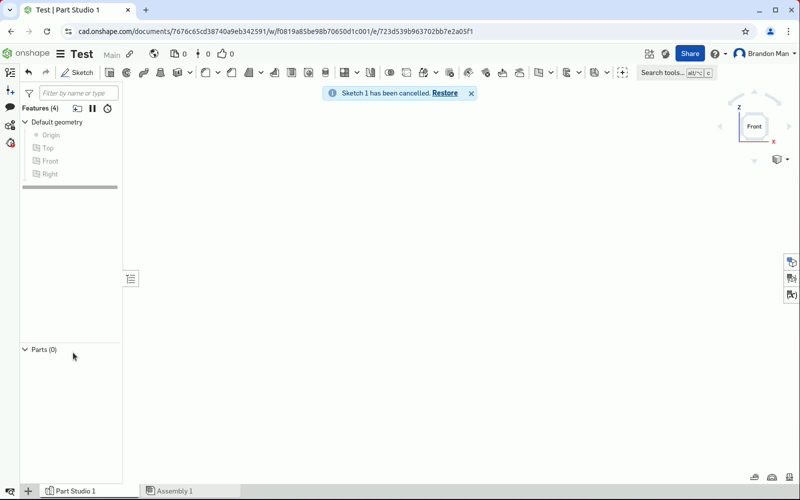
key_up(shift)
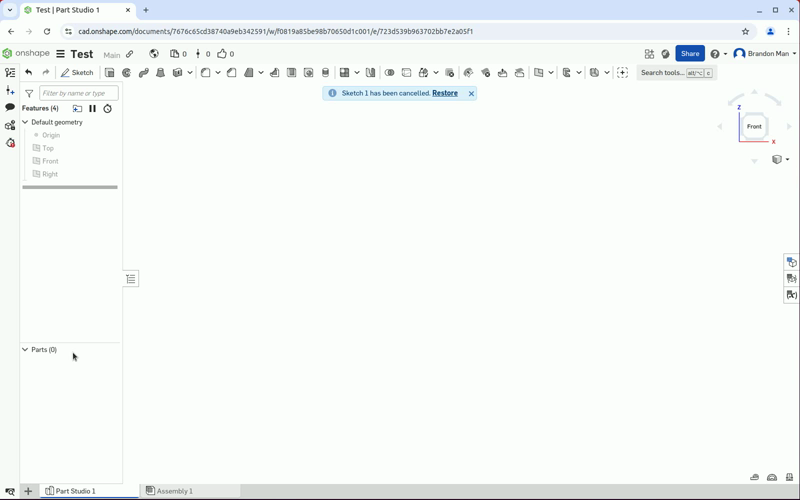
key(space)
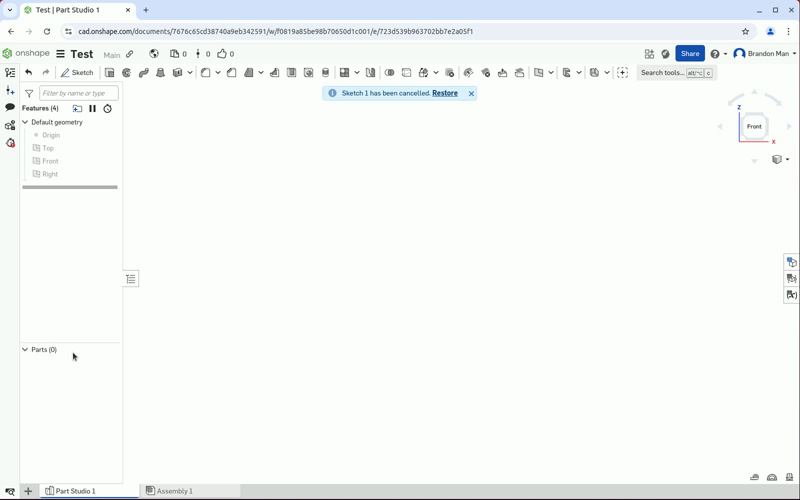
key_down(shift)
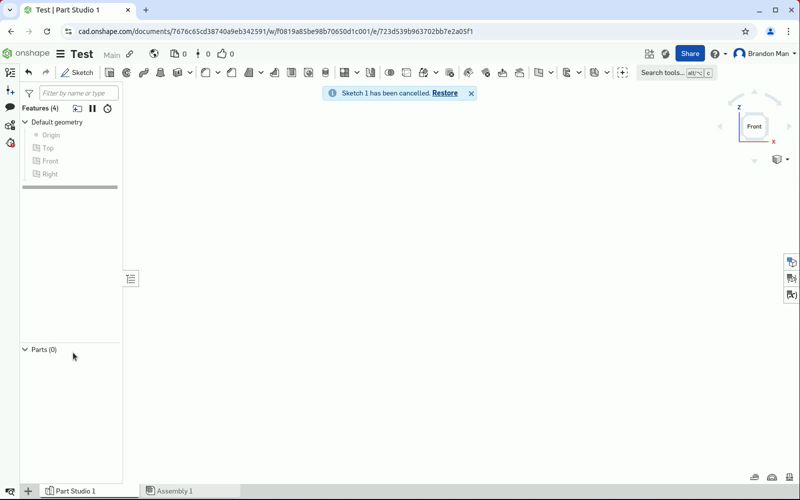
key(left)
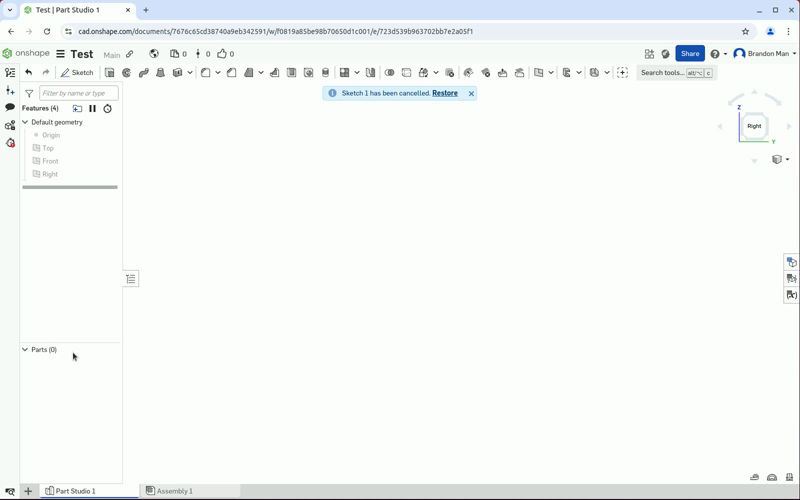
key_up(shift)
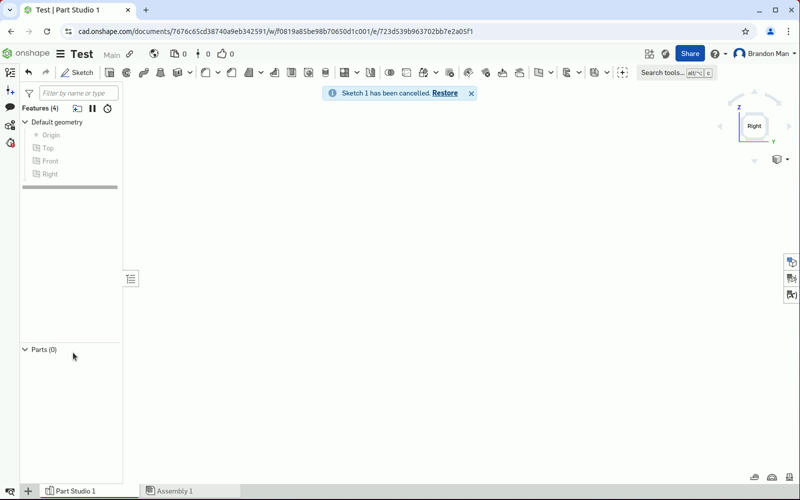
mouse_move(73, 352)
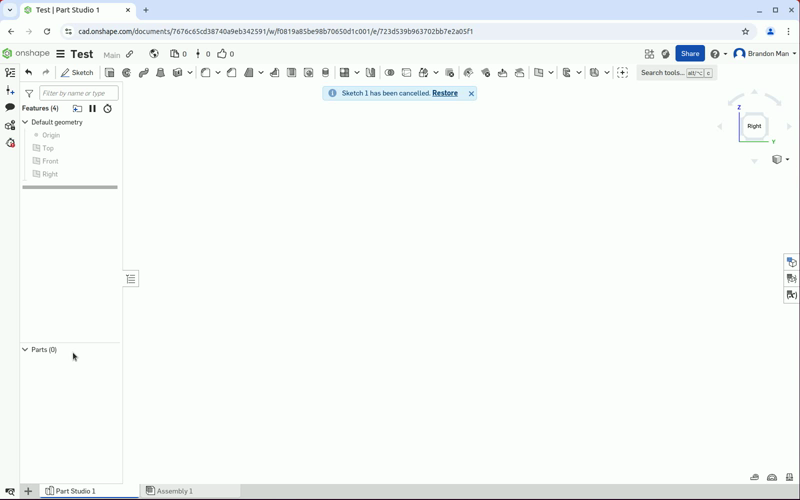
key(shift+y)
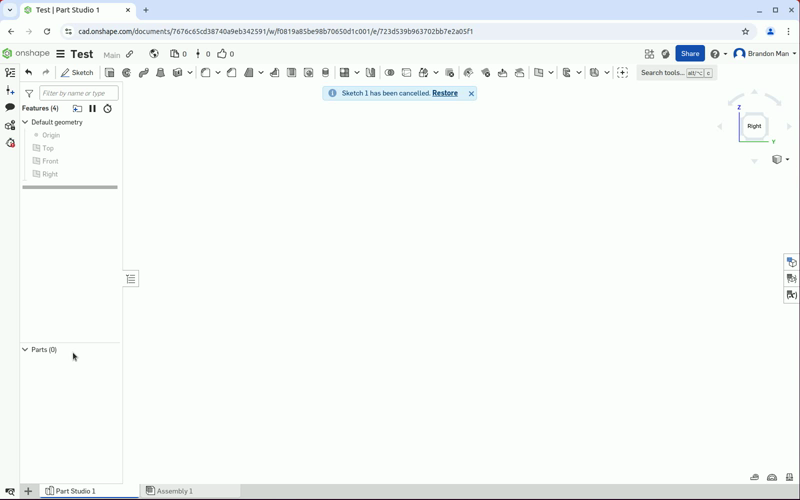
key(shift+s)
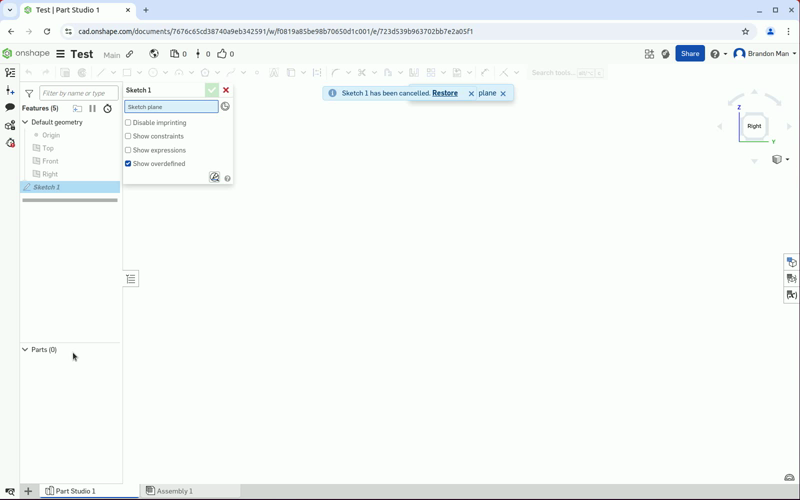
mouse_move(73, 176)
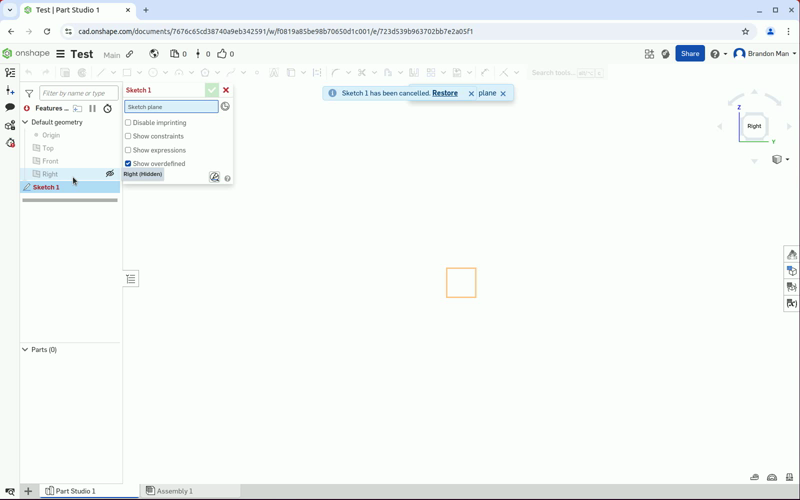
click(73, 176)
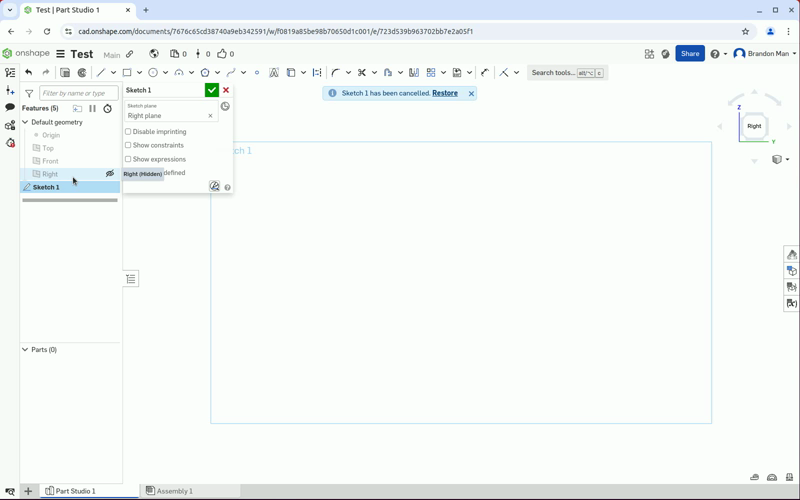
mouse_move(73, 352)
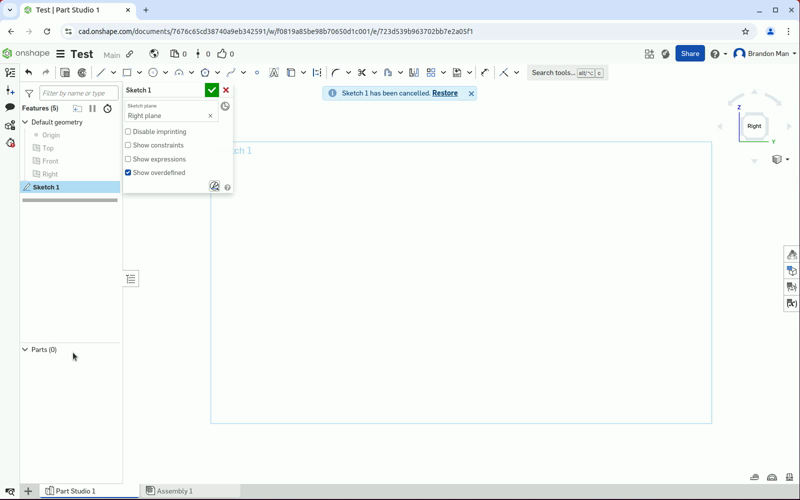
key(y)
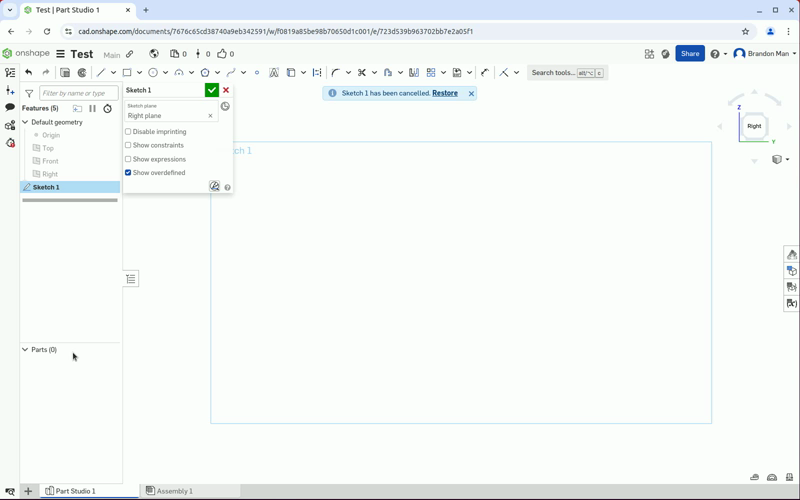
key(c)
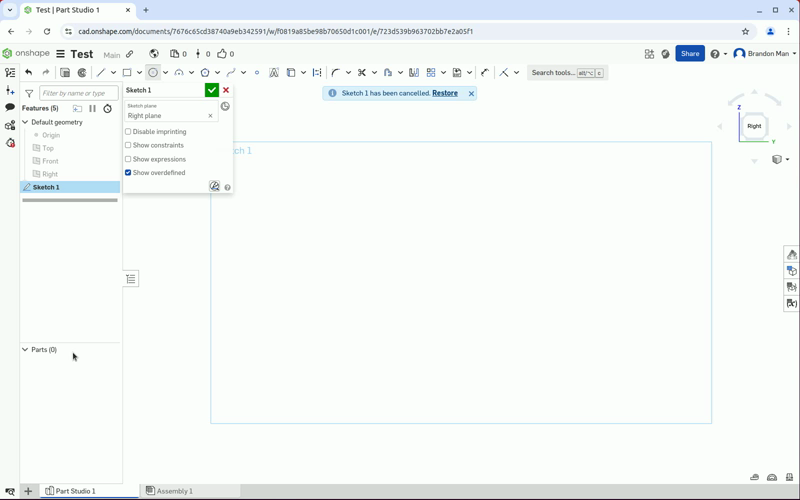
key_down(shift)
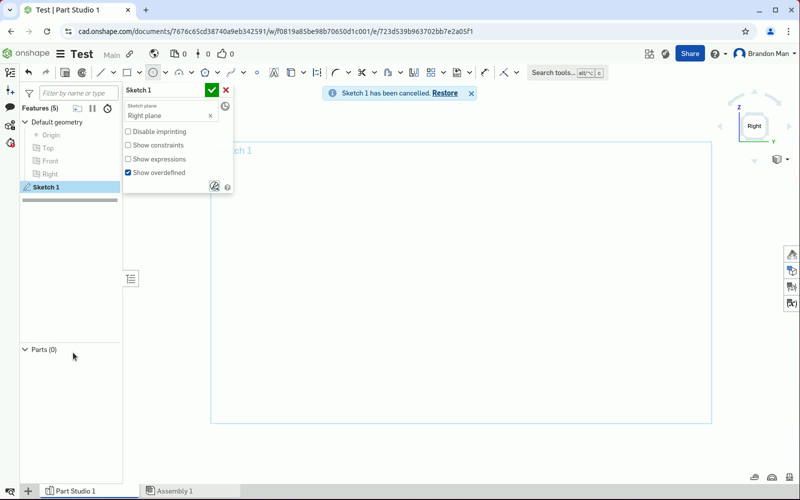
mouse_move(461, 282)
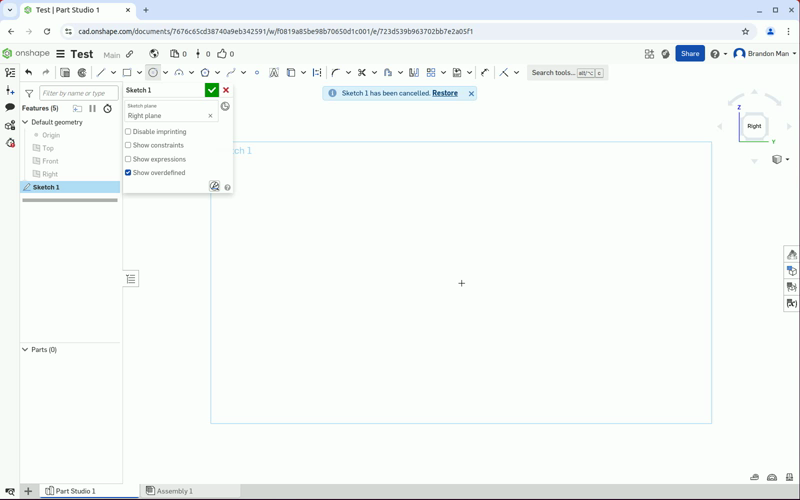
click(461, 282)
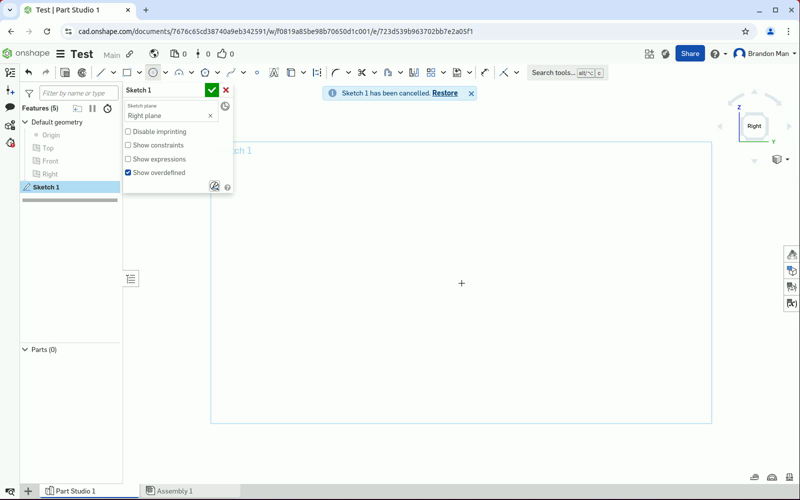
key_up(shift)
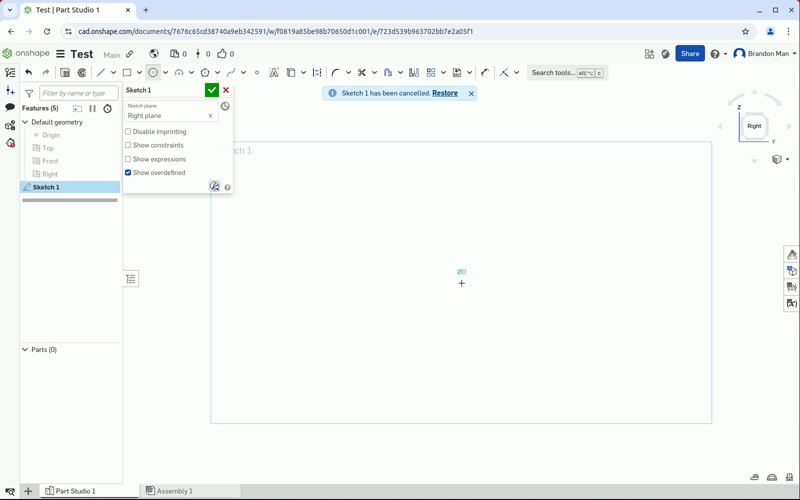
mouse_move(490, 282)
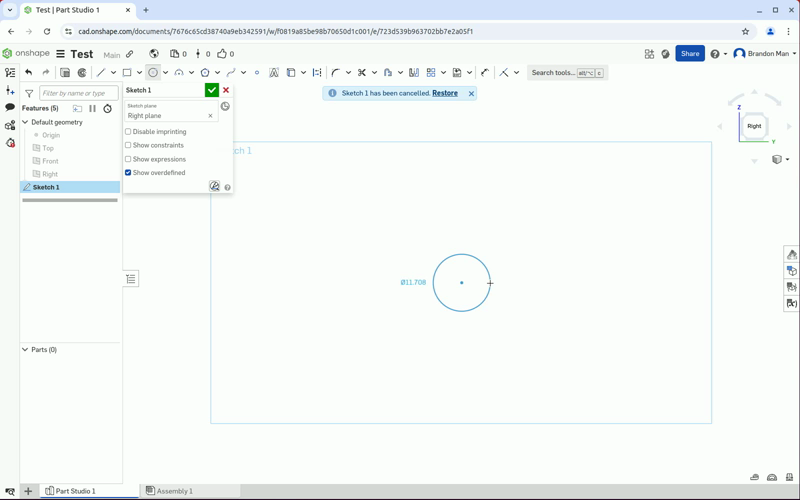
click(490, 282)
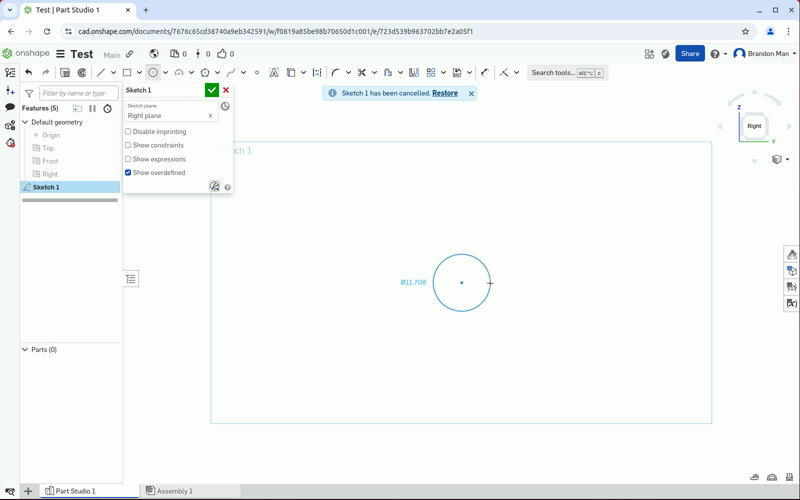
key(esc)
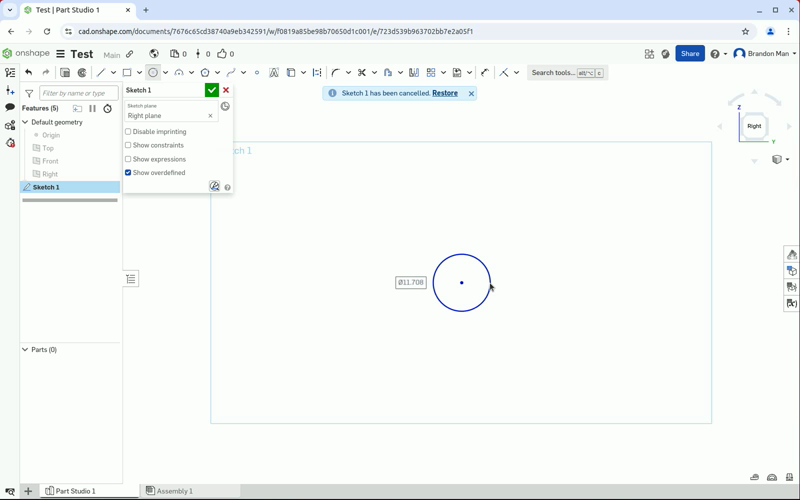
mouse_move(439, 278)
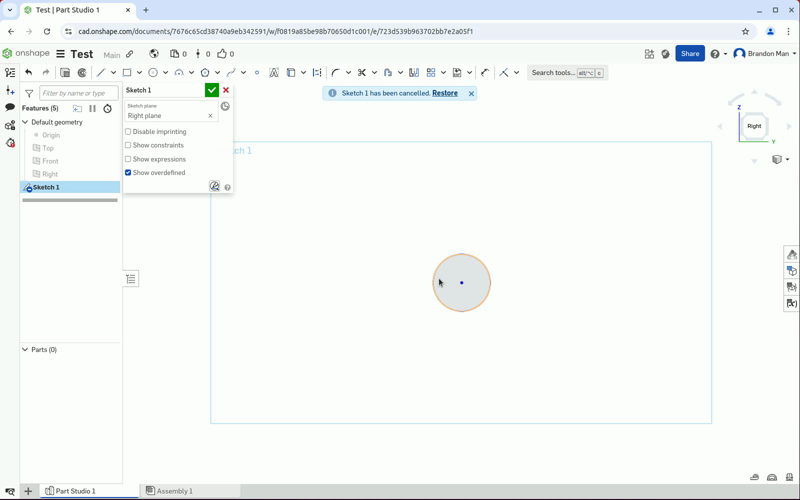
click(439, 278)
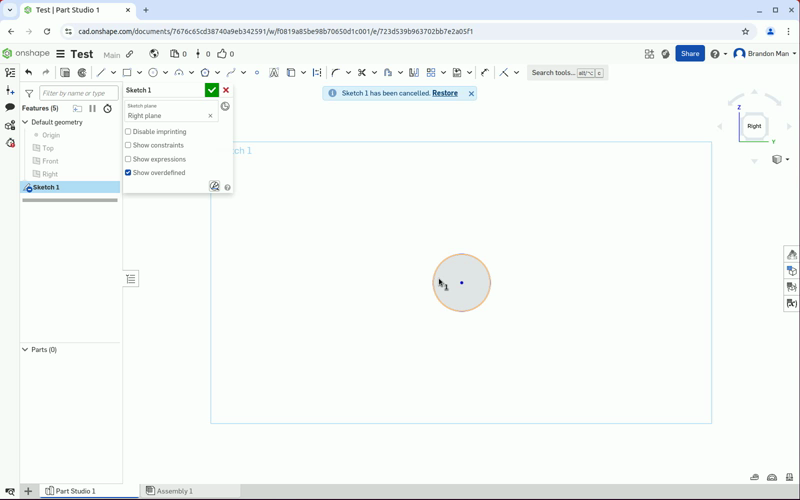
mouse_move(73, 352)
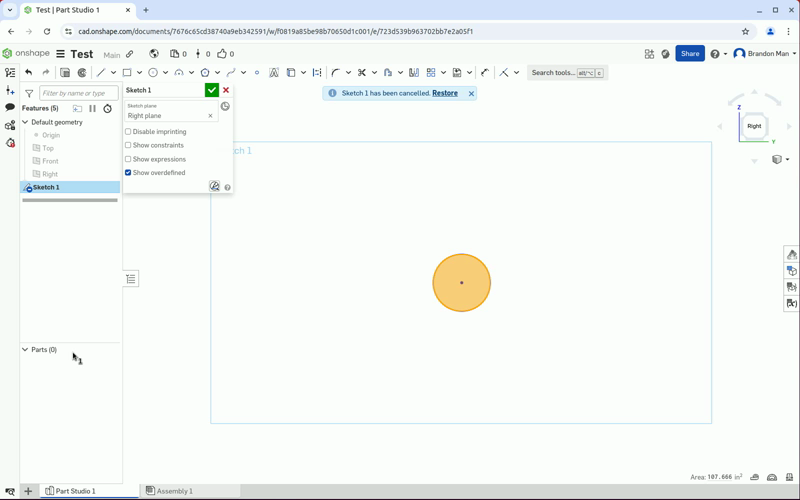
key(shift+y)
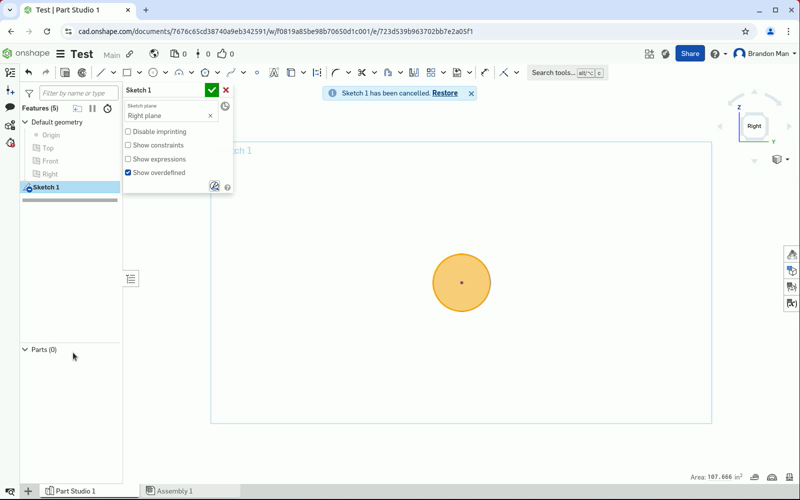
key(shift+e)
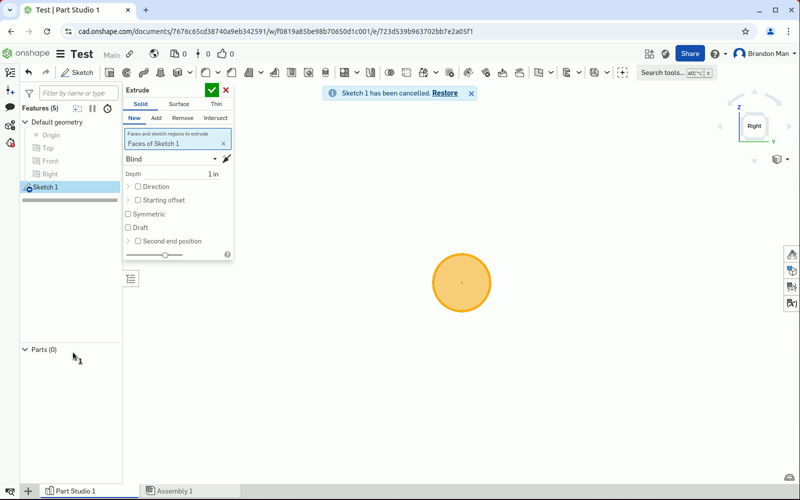
mouse_move(143, 106)
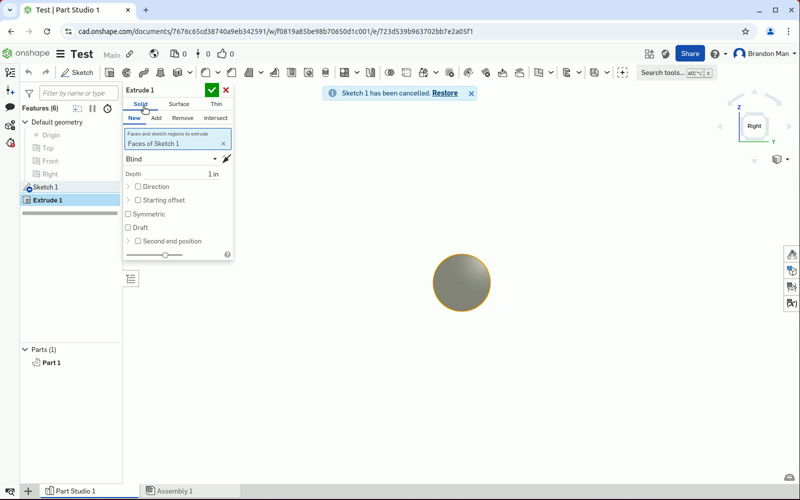
click(143, 106)
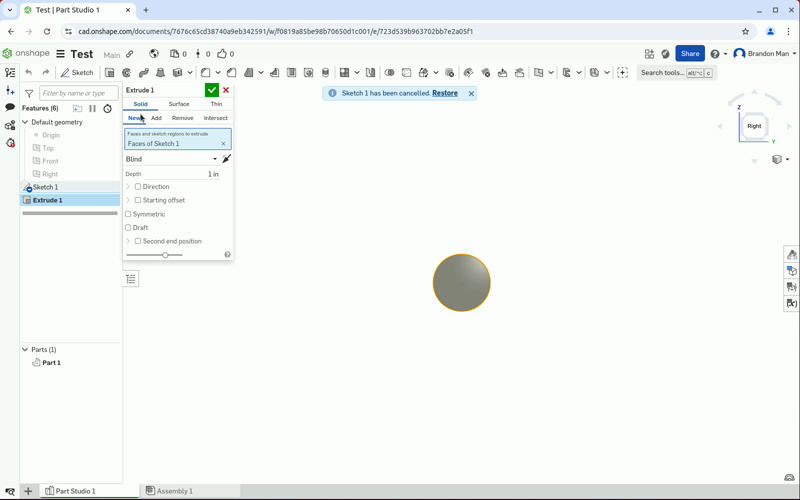
mouse_move(137, 120)
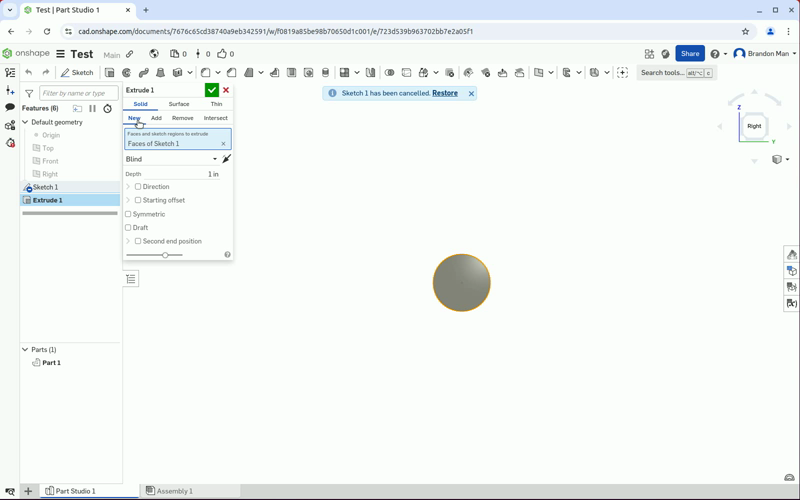
click(137, 120)
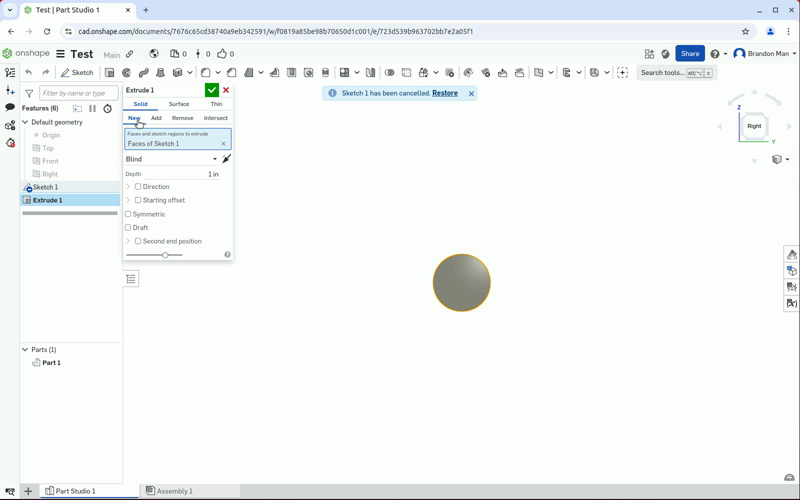
key(tab, 4)
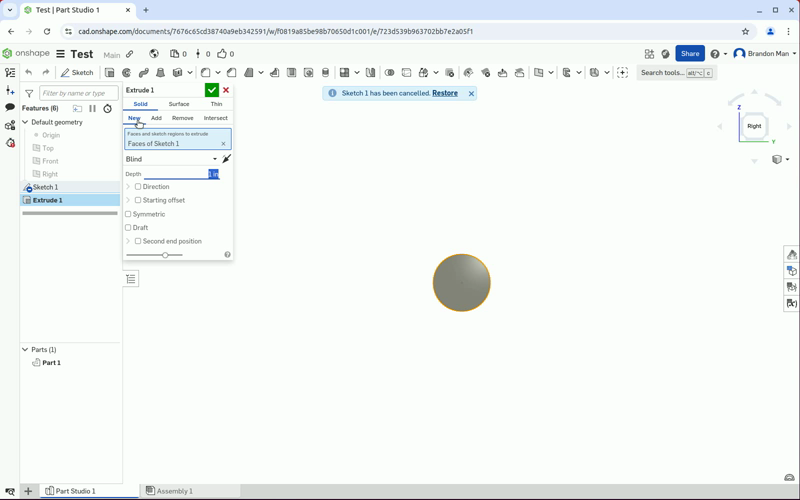
text(29.366)
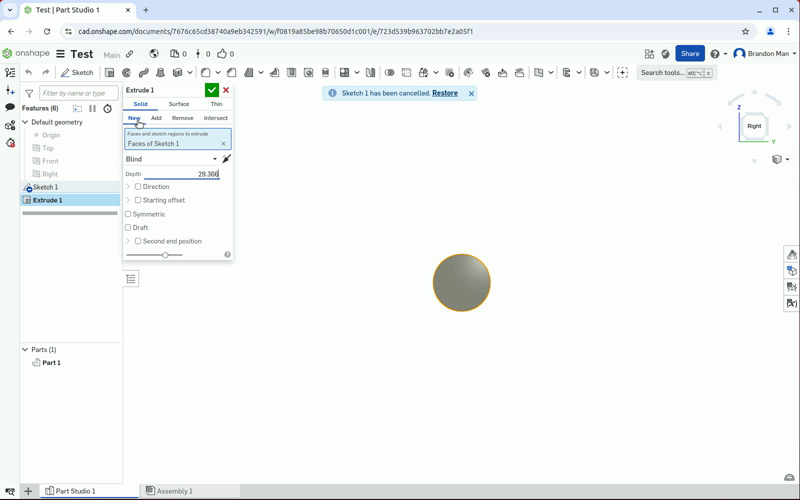
key(tab, 3)
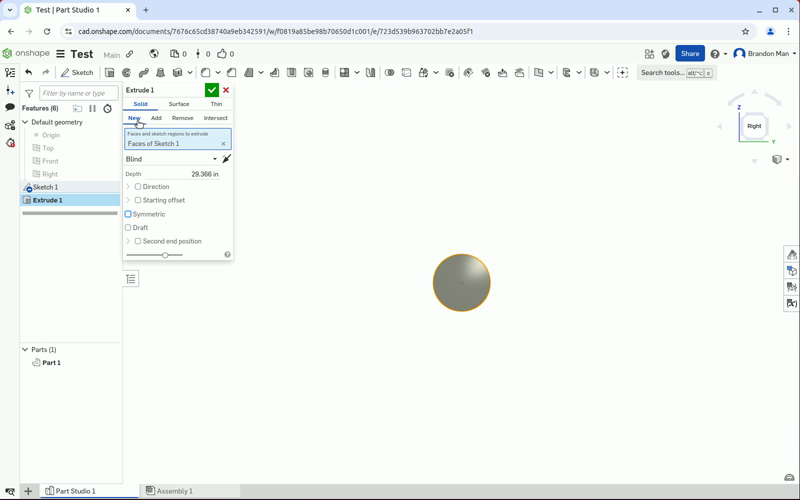
key(space)
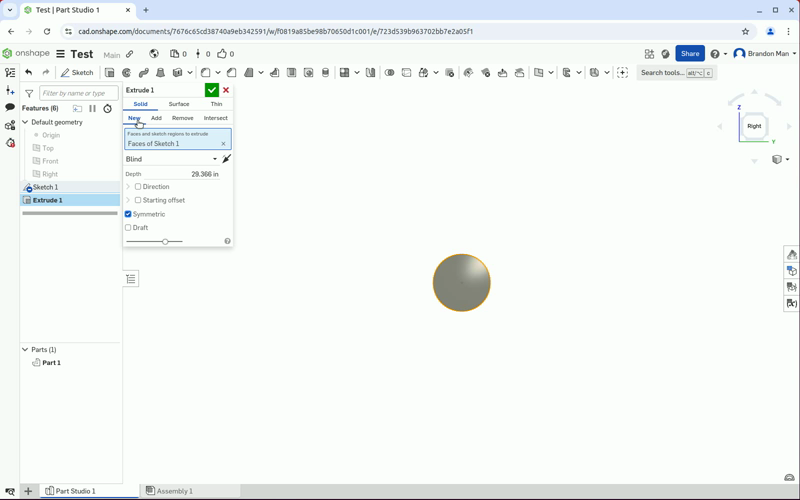
key(enter)
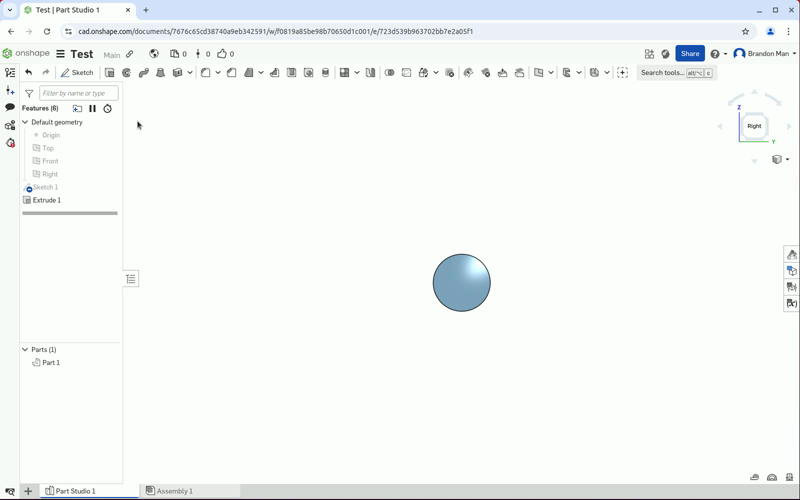
key(shift+h)
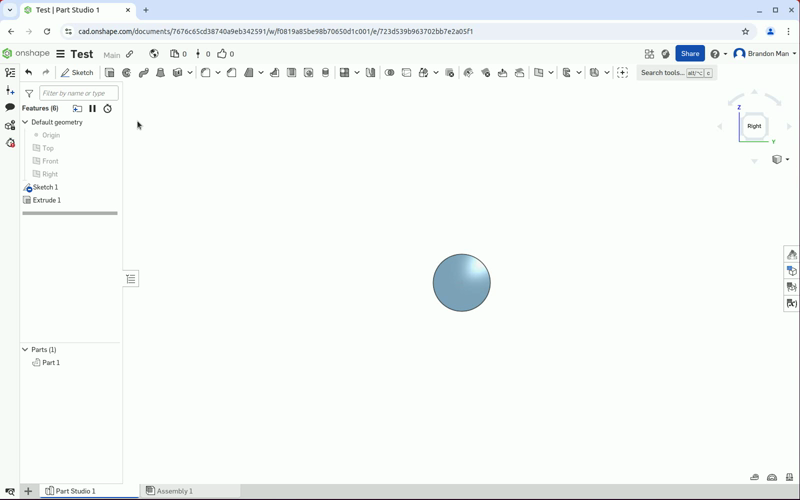
key(shift+h)
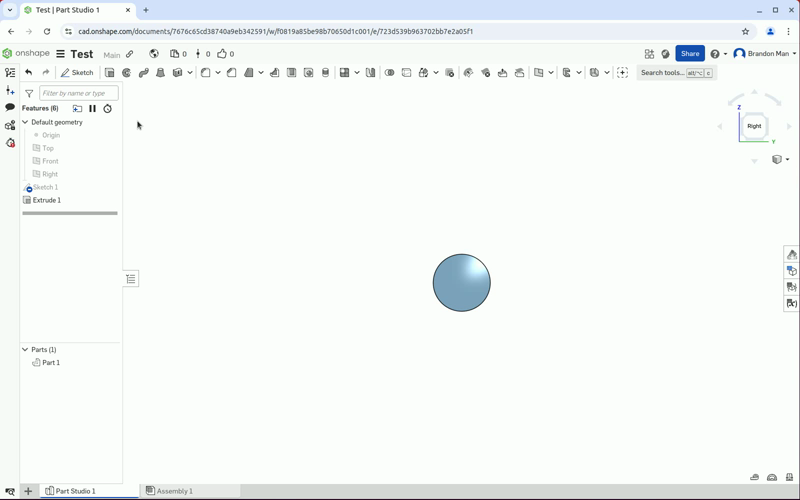
mouse_move(73, 189)
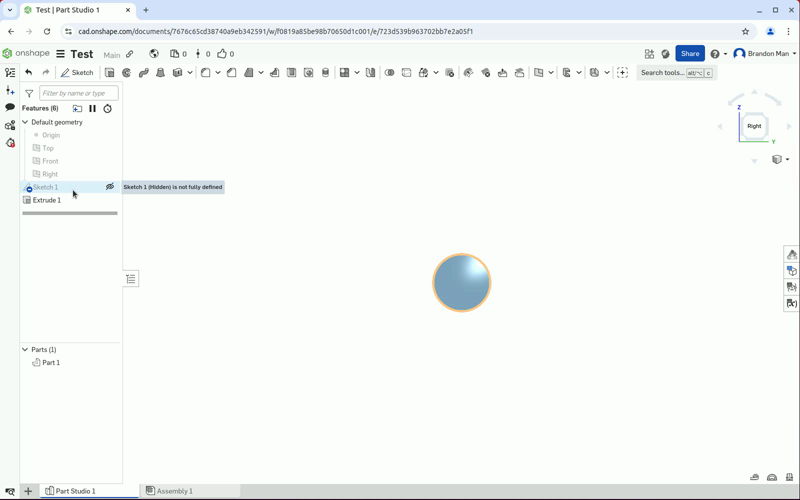
click(73, 189)
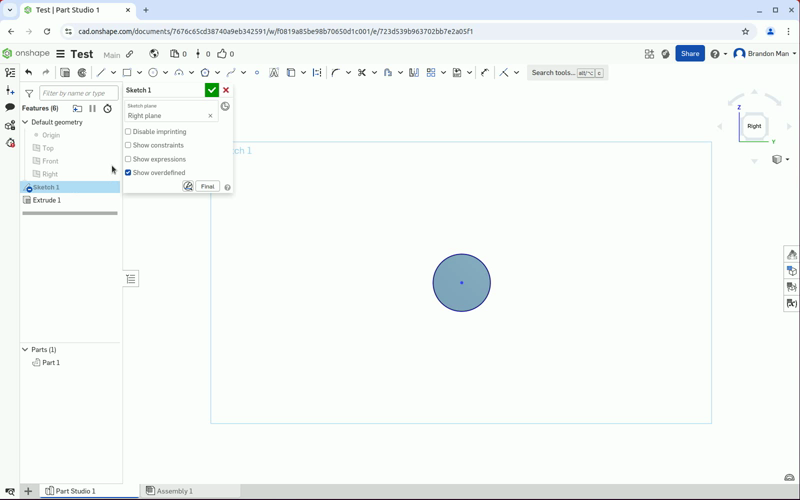
mouse_move(229, 92)
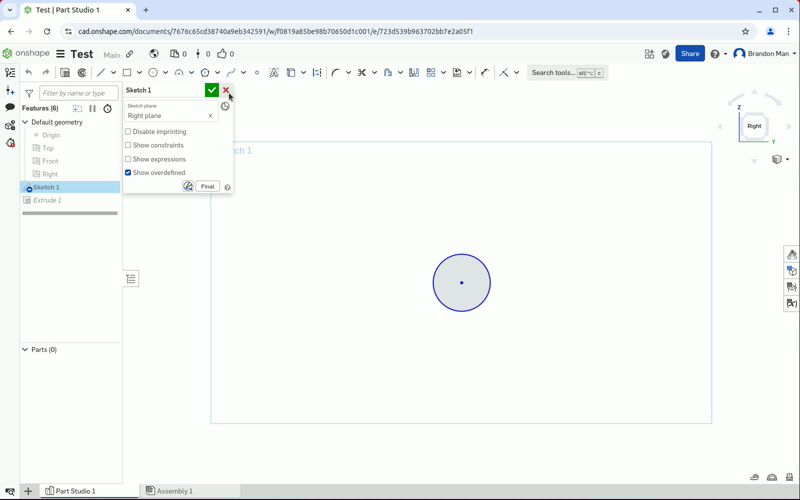
click(229, 92)
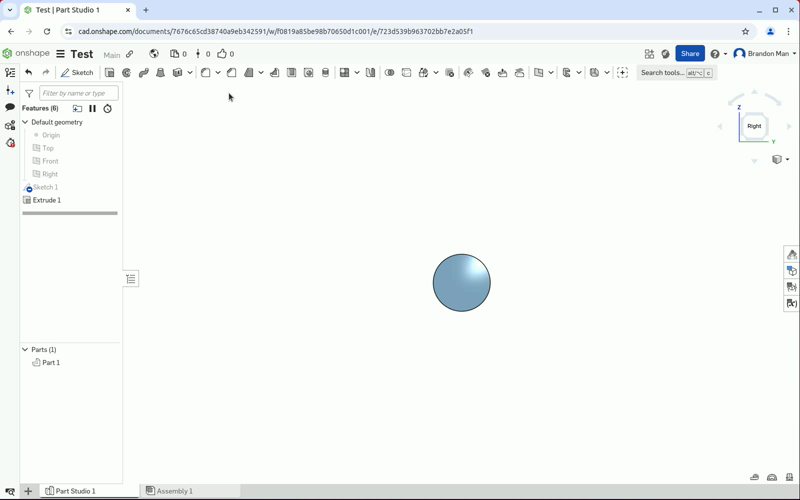
mouse_move(541, 75)
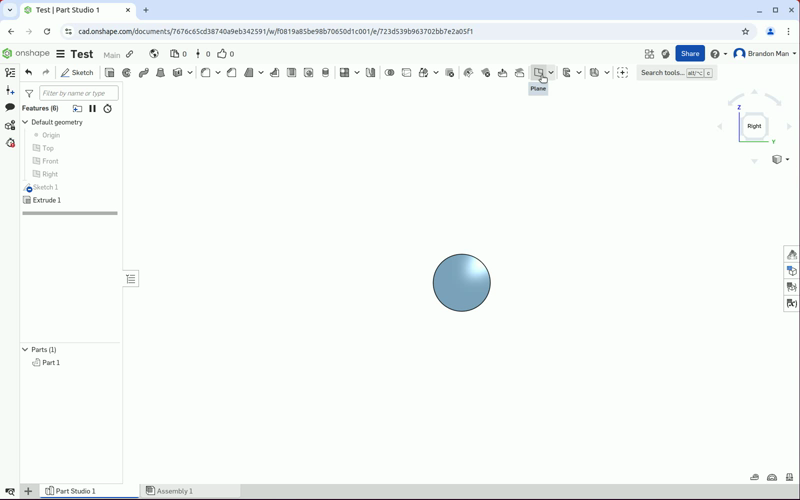
click(541, 75)
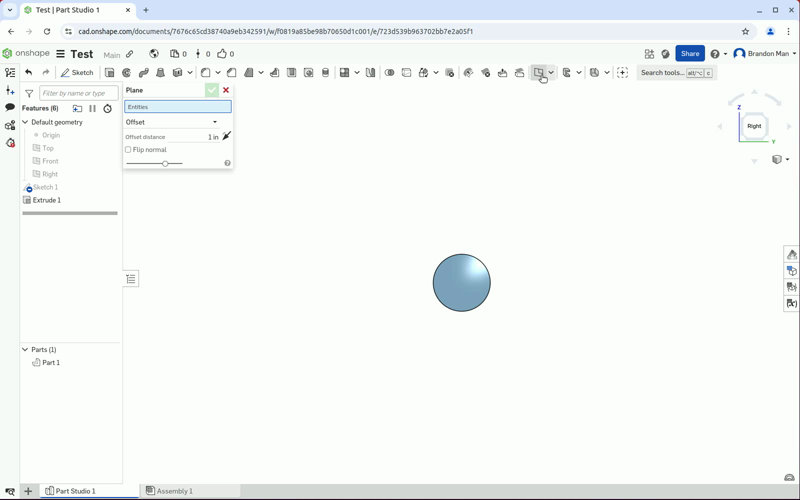
mouse_move(73, 176)
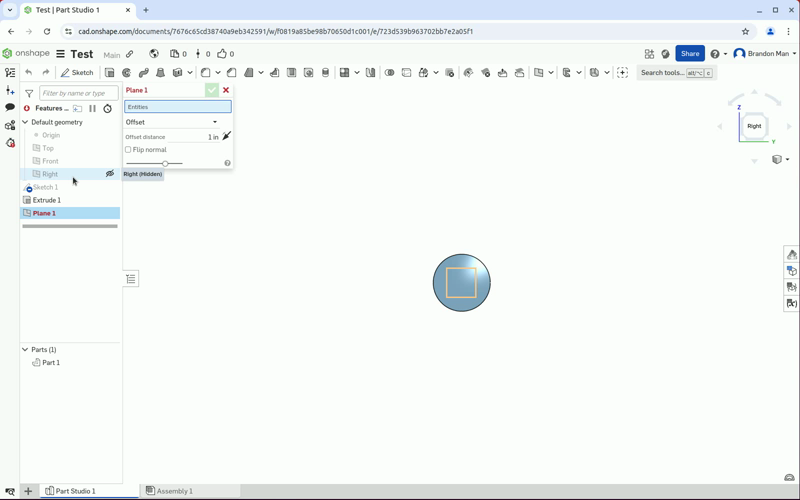
click(73, 176)
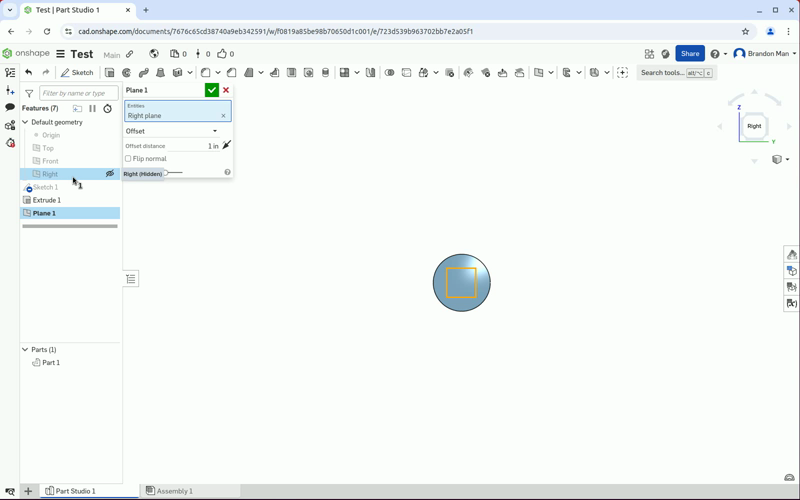
key(tab, 2)
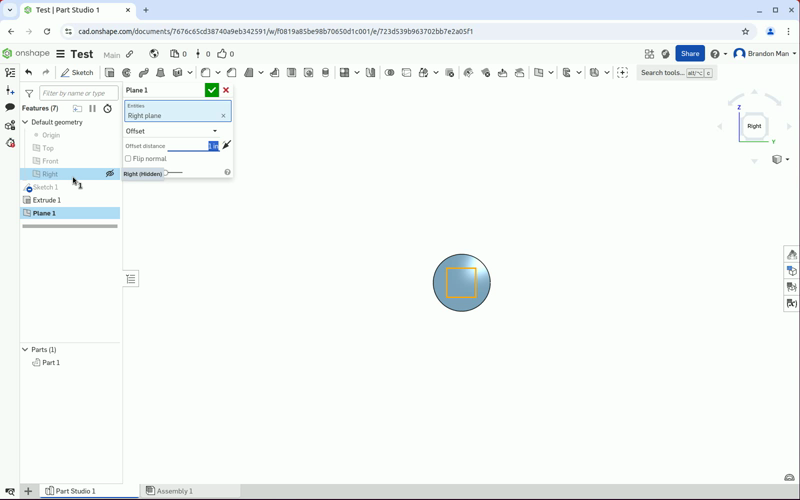
text(14.697)
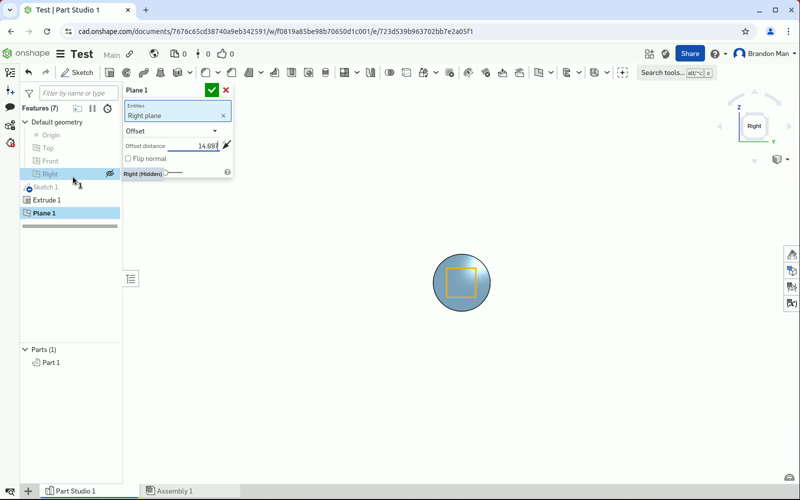
key(enter, 2)
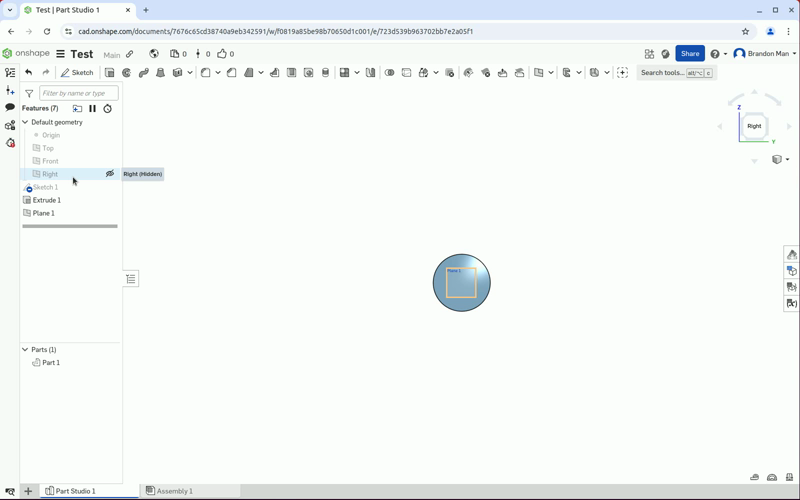
key(shift+s)
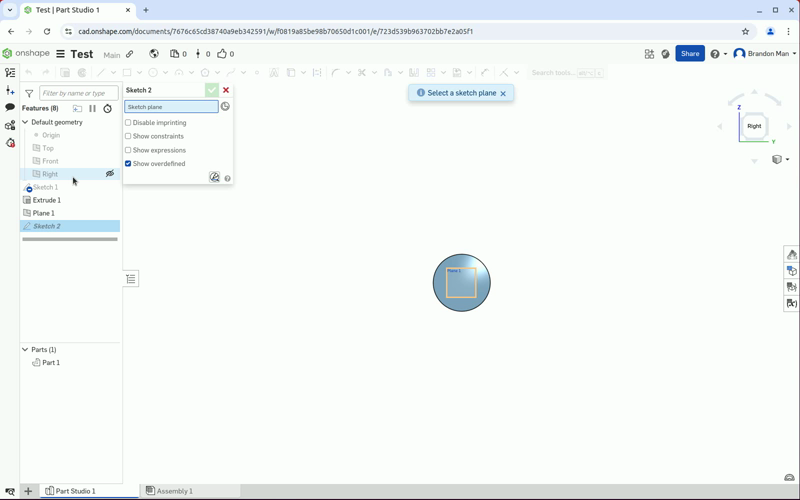
mouse_move(73, 215)
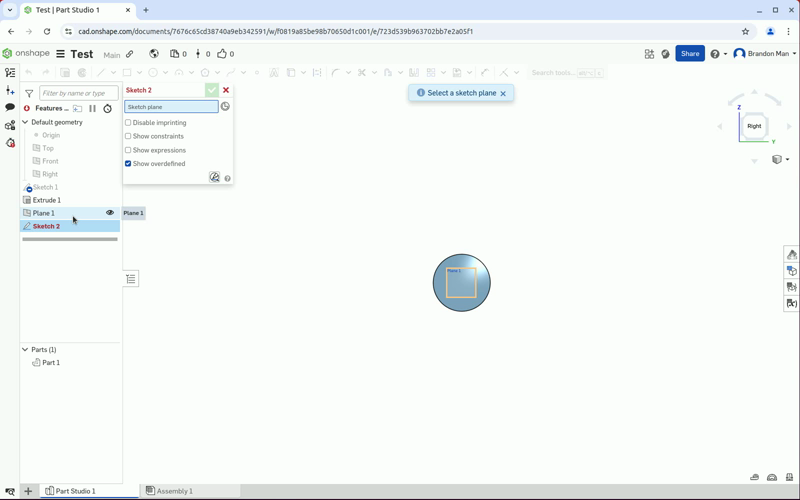
click(73, 215)
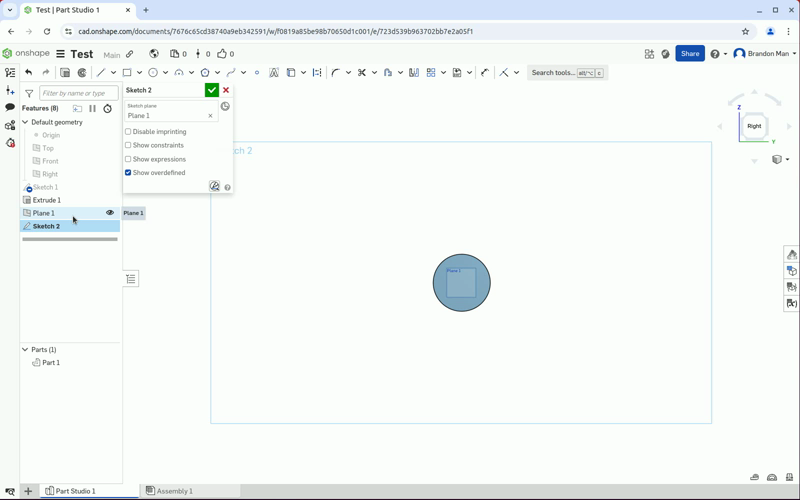
mouse_move(73, 352)
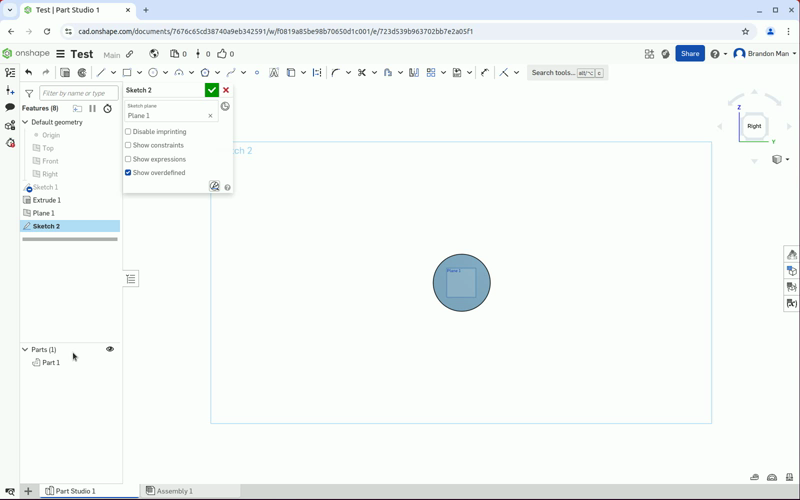
key(y)
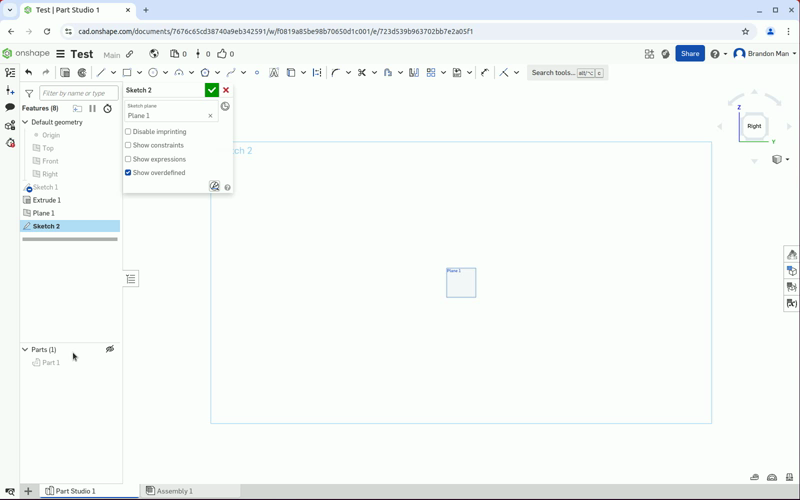
key(c)
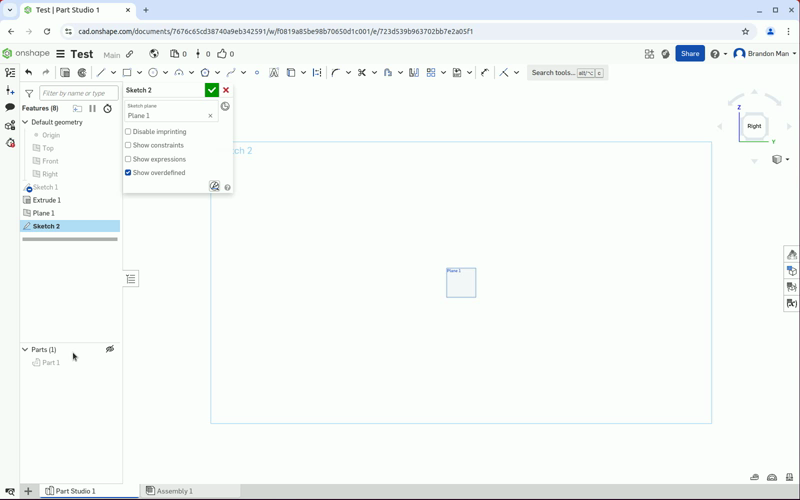
key_down(shift)
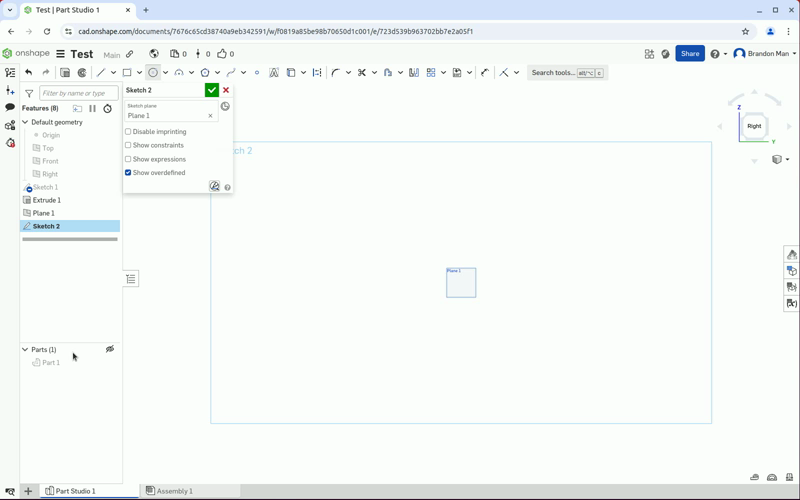
mouse_move(461, 282)
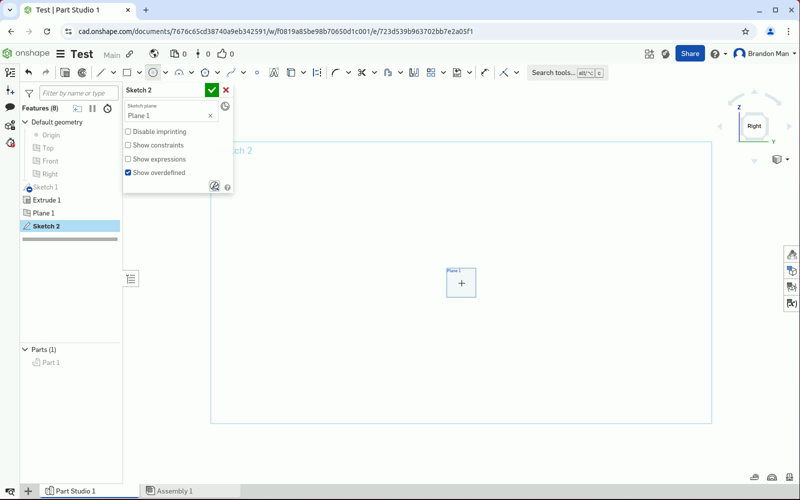
click(461, 282)
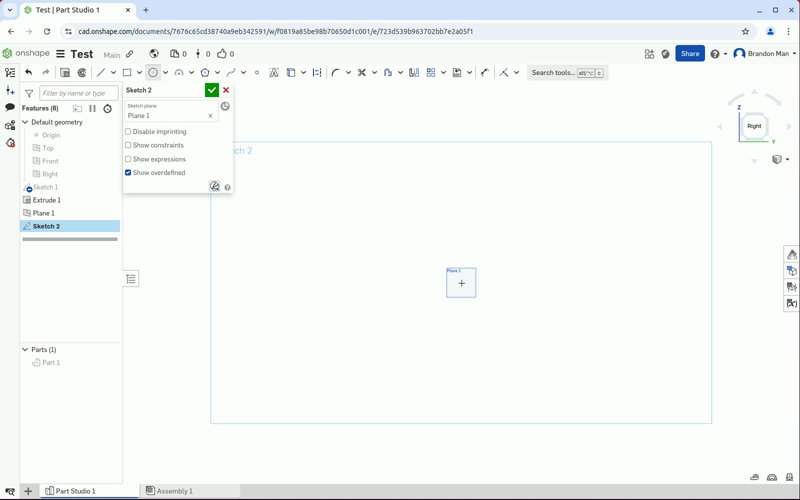
key_up(shift)
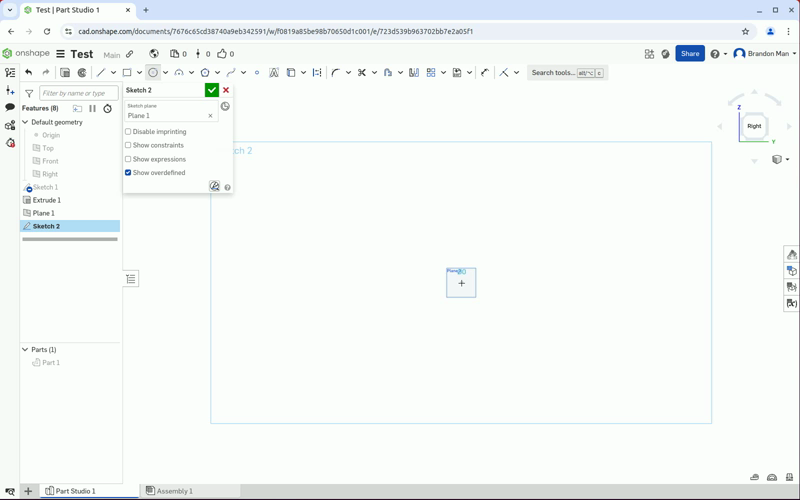
mouse_move(481, 282)
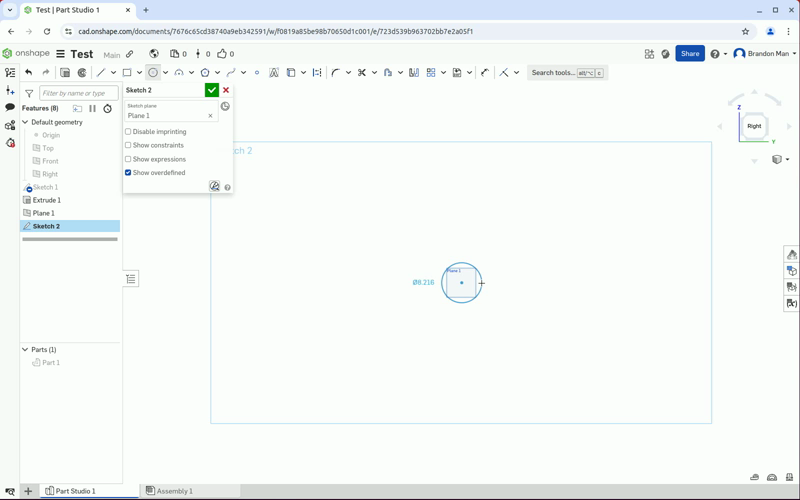
click(481, 282)
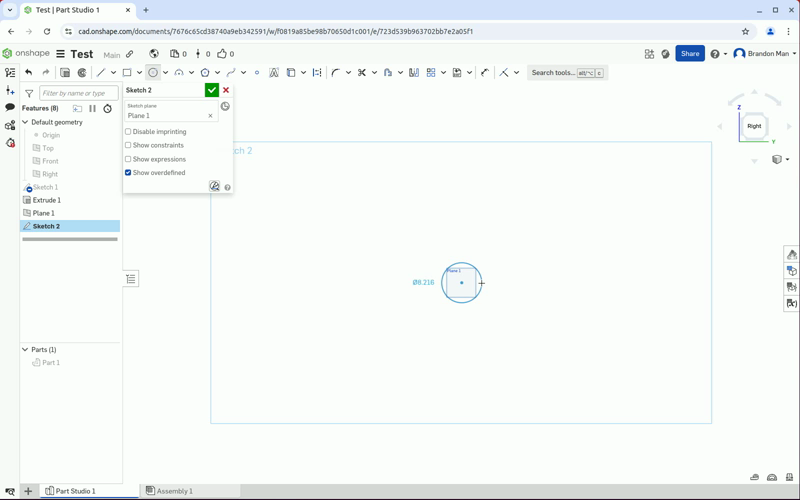
key(esc)
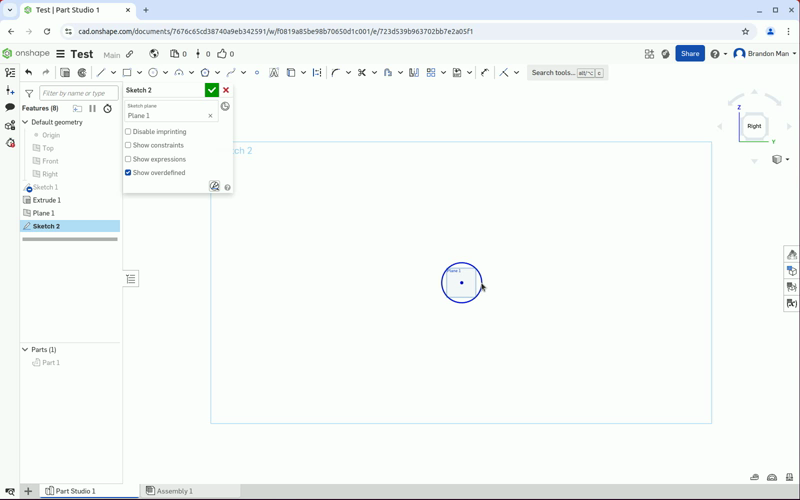
mouse_move(448, 295)
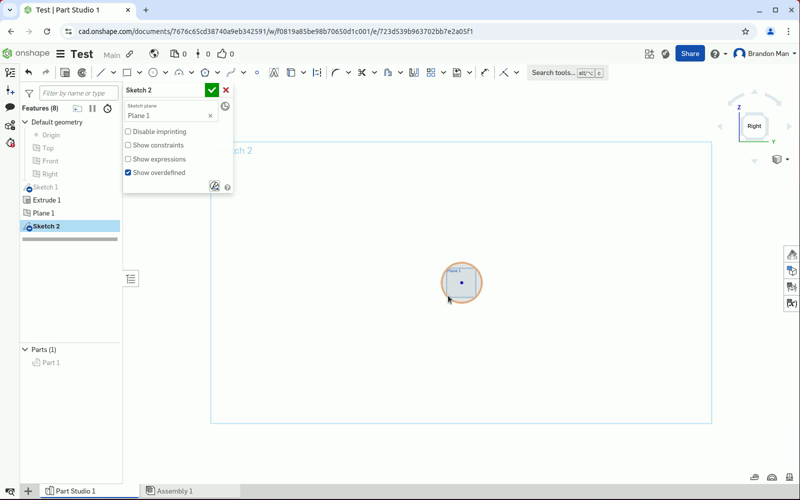
scroll(6)
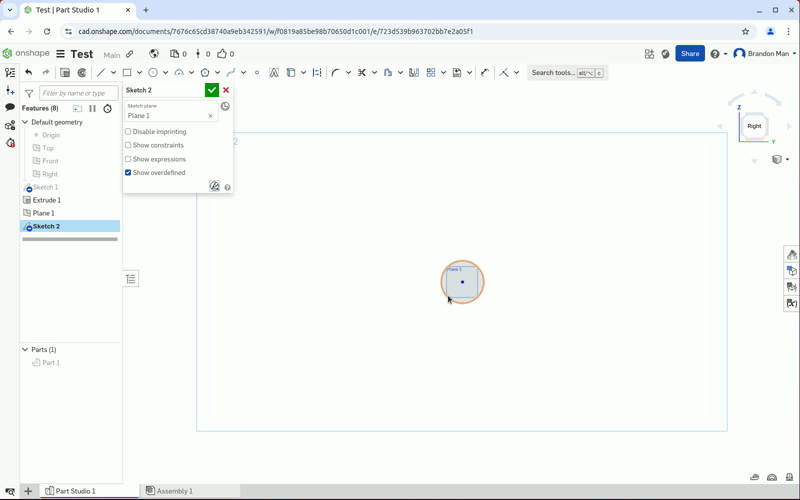
scroll(6)
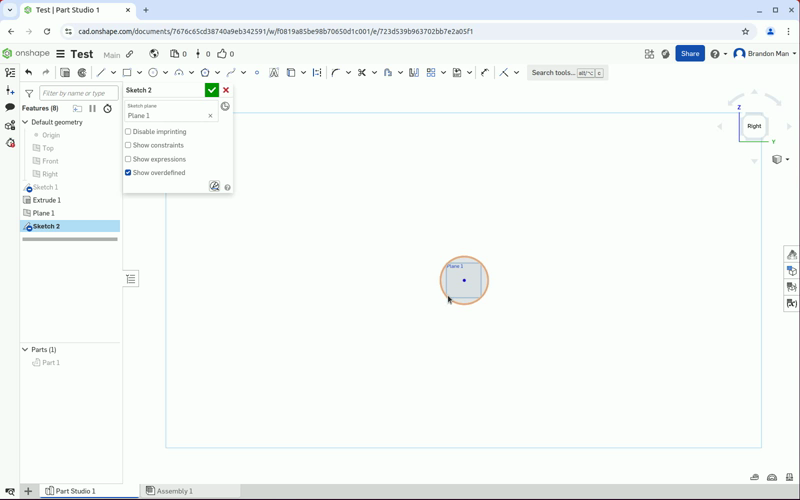
scroll(6)
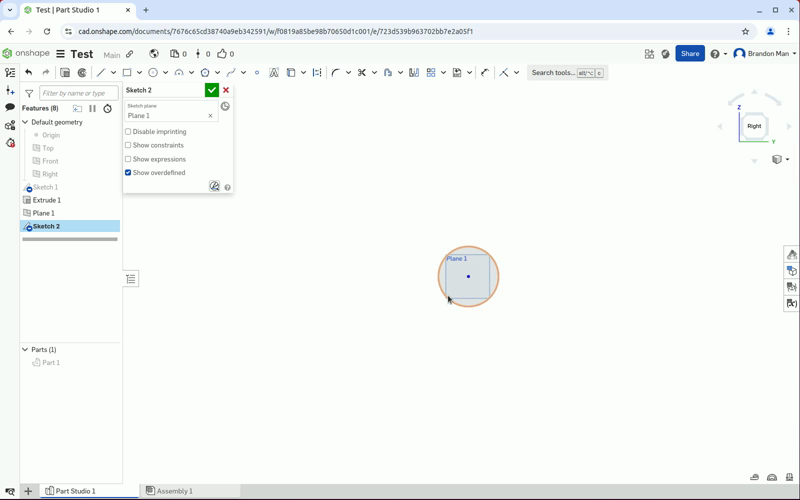
scroll(6)
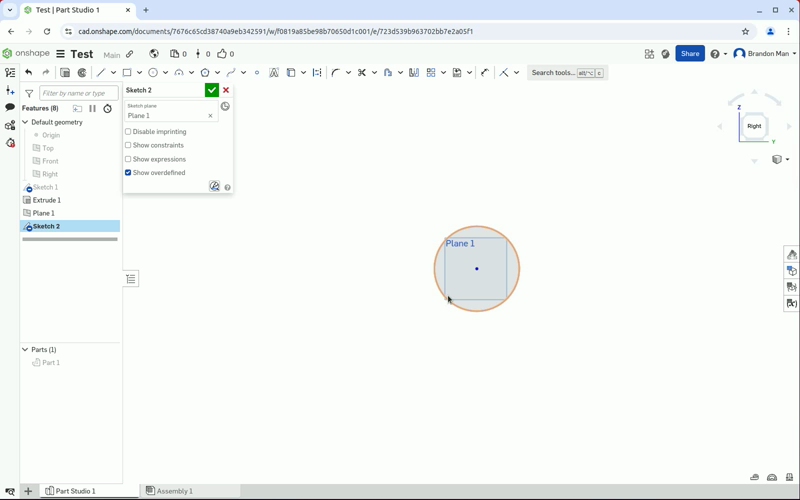
scroll(6)
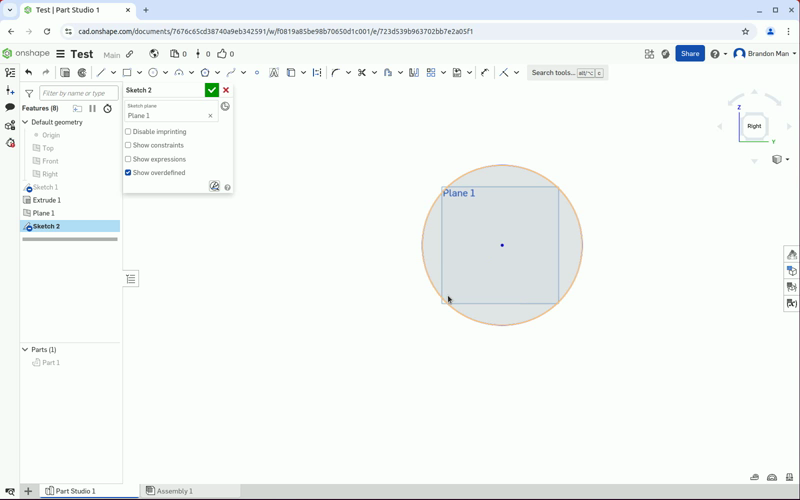
scroll(6)
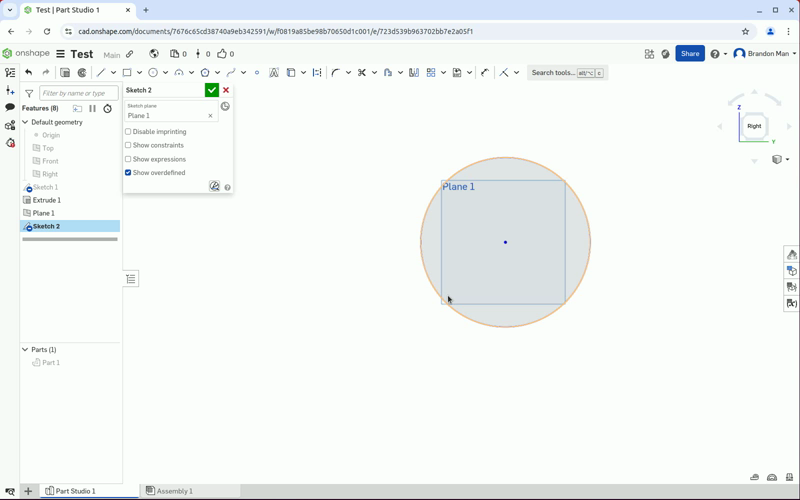
scroll(6)
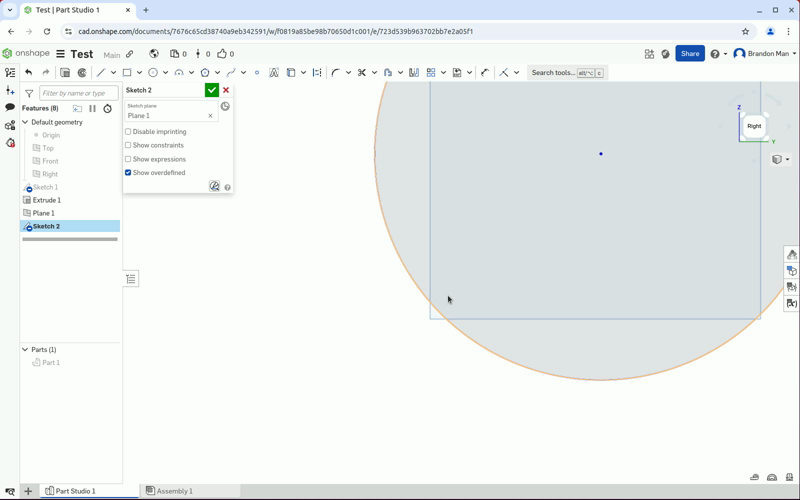
click(448, 295)
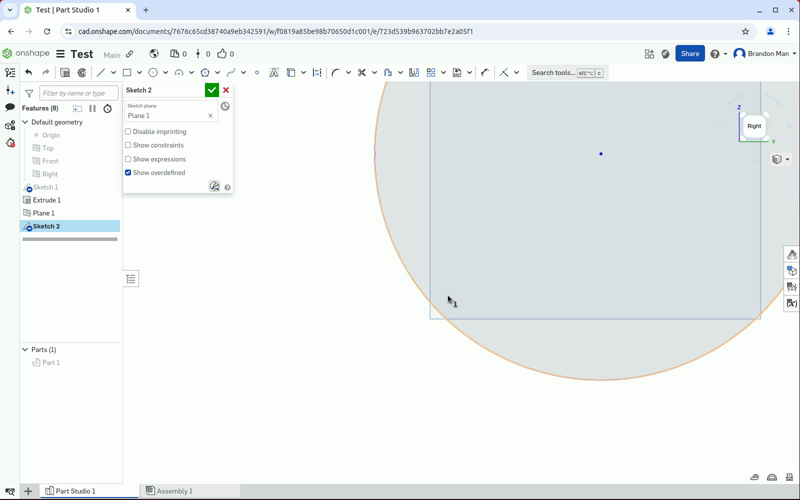
scroll(-6)
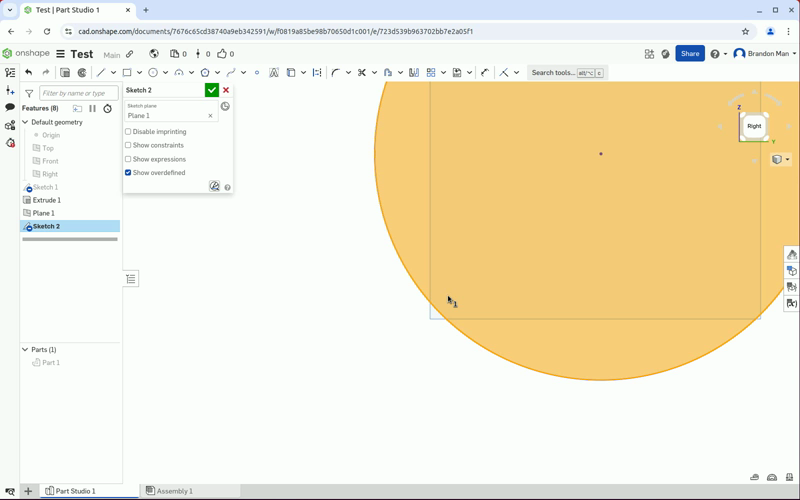
scroll(-6)
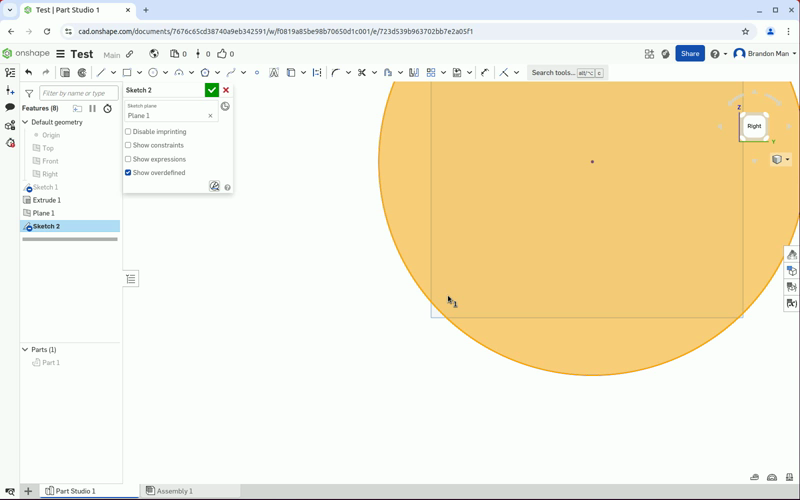
scroll(-6)
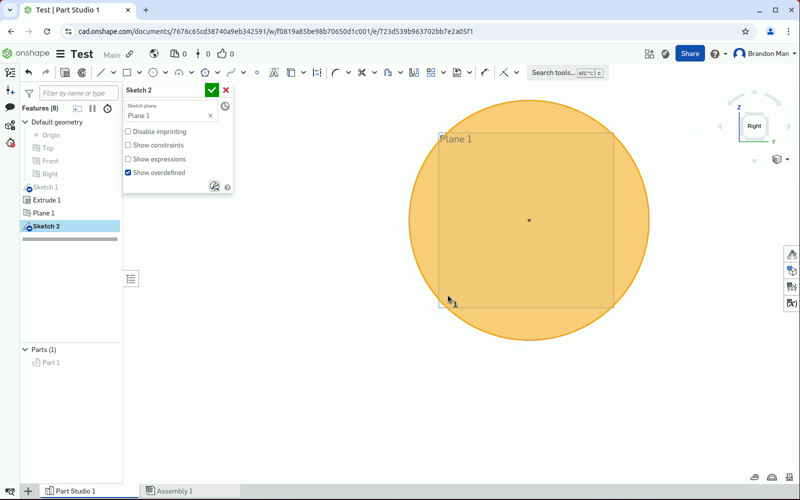
scroll(-6)
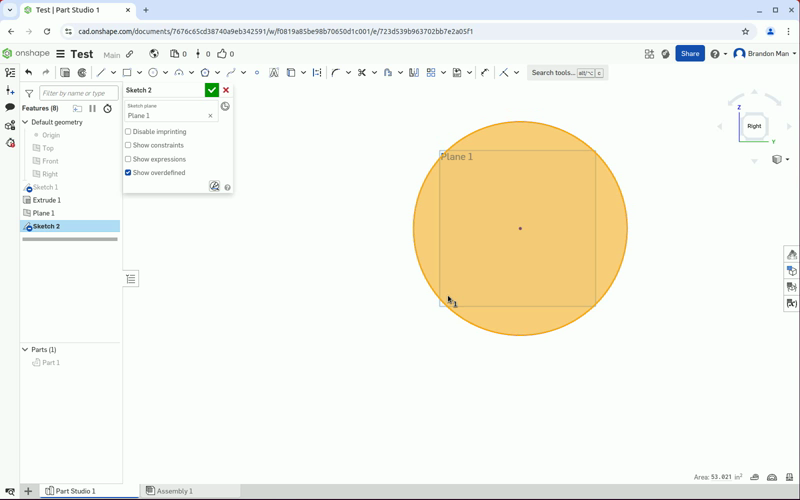
scroll(-6)
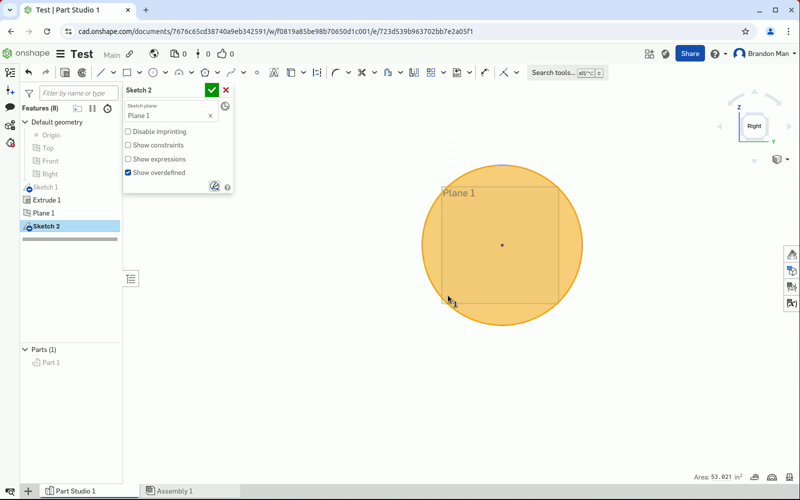
scroll(-6)
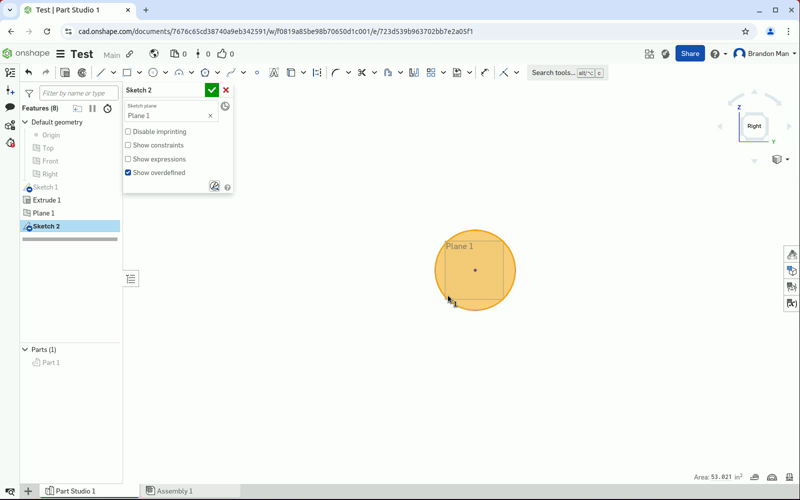
scroll(-6)
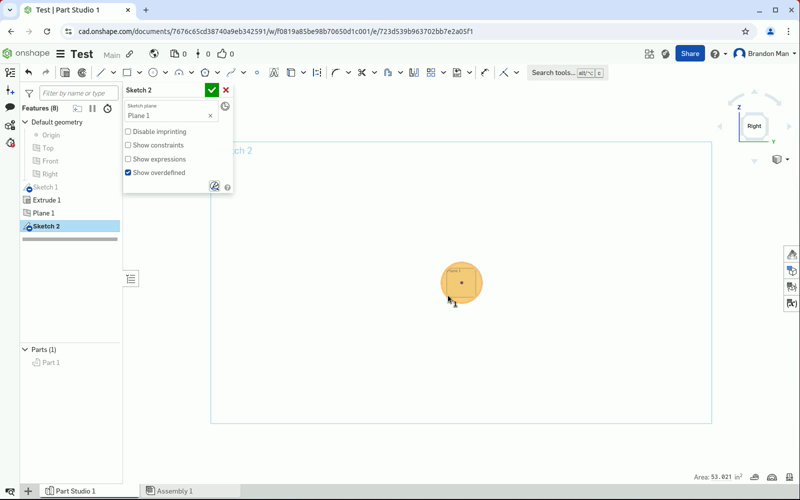
mouse_move(73, 352)
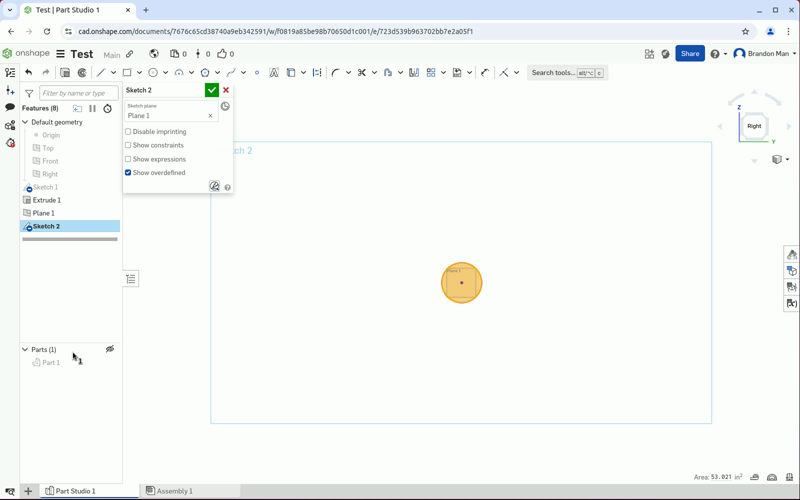
key(shift+y)
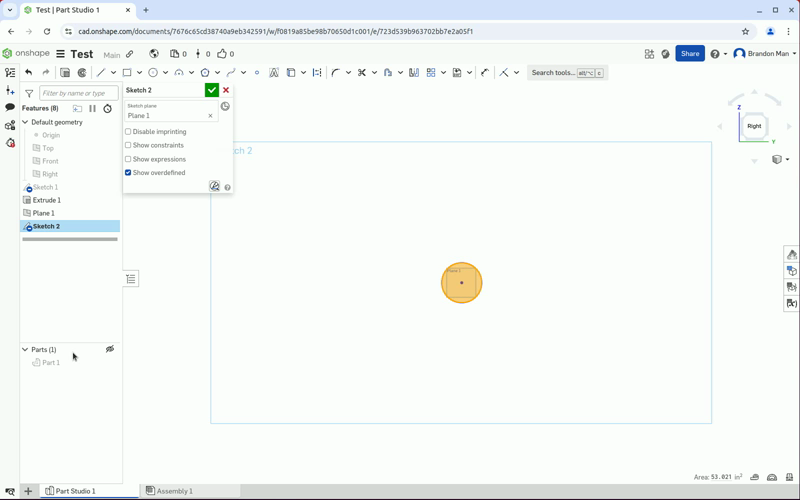
key(shift+e)
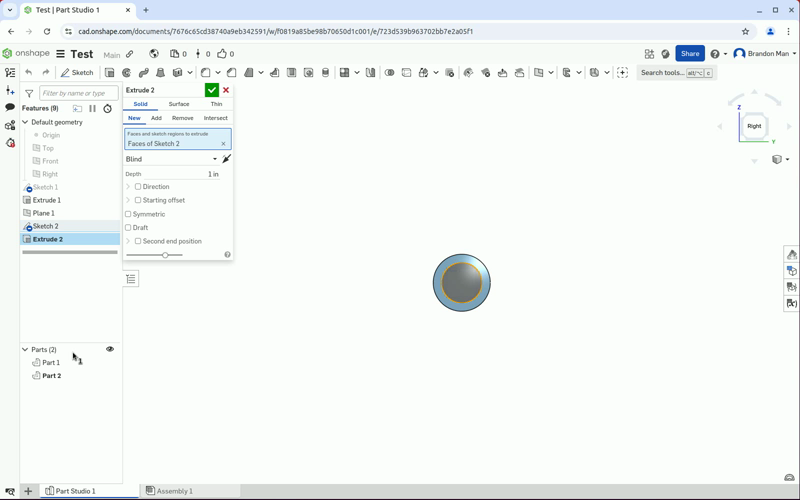
mouse_move(143, 106)
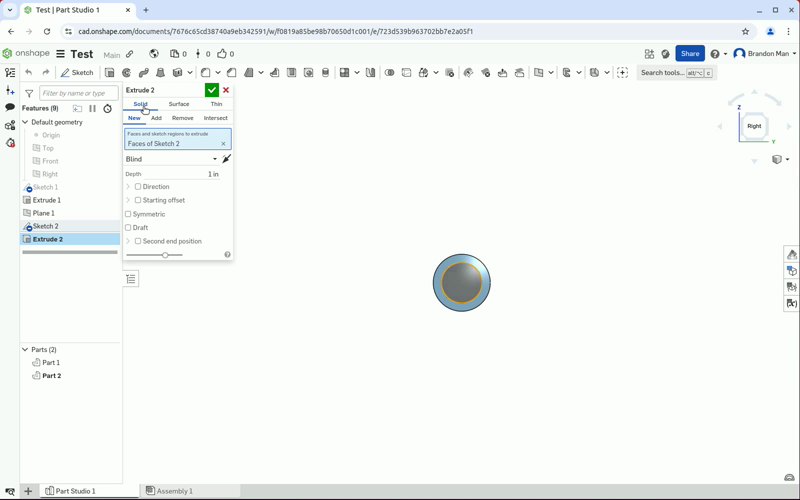
click(143, 106)
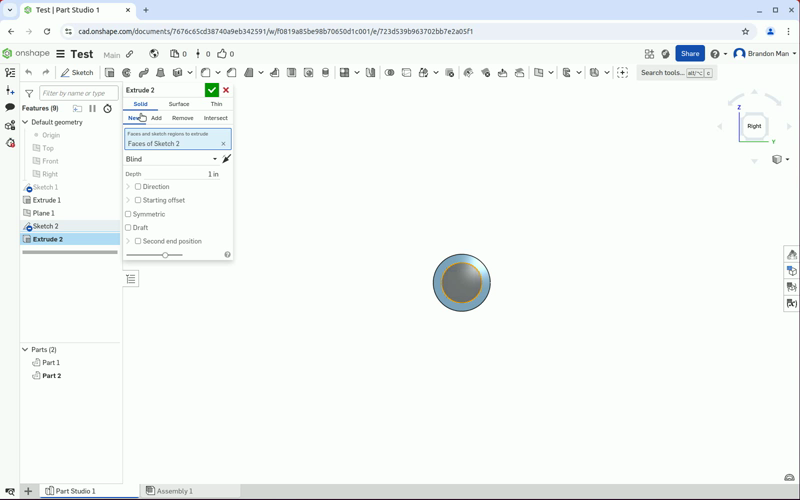
mouse_move(137, 120)
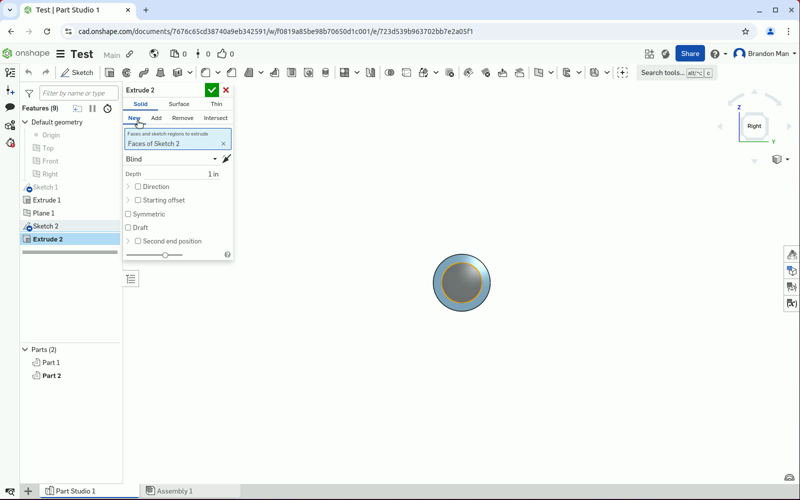
click(137, 120)
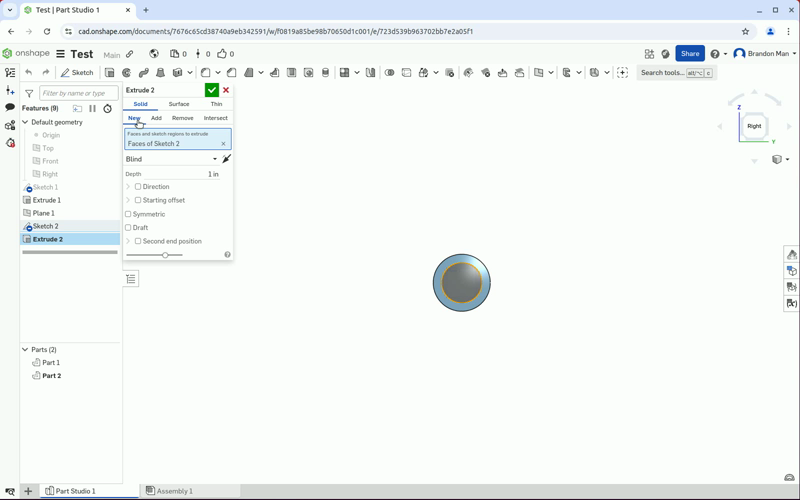
key(tab, 4)
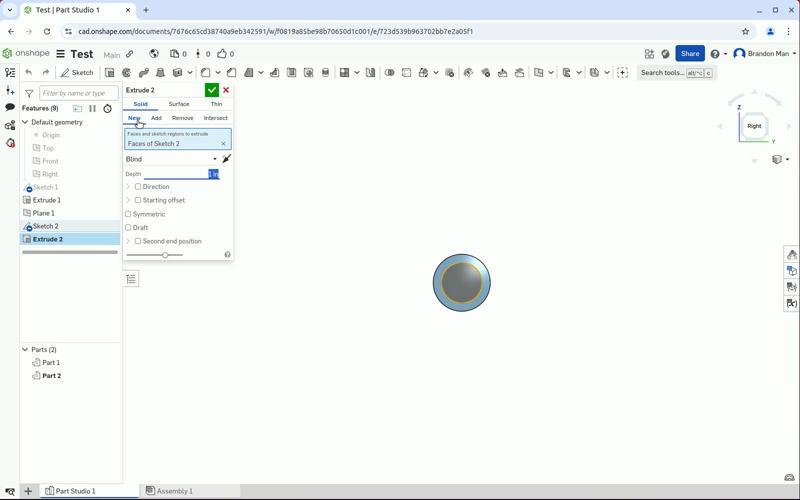
text(8.425)
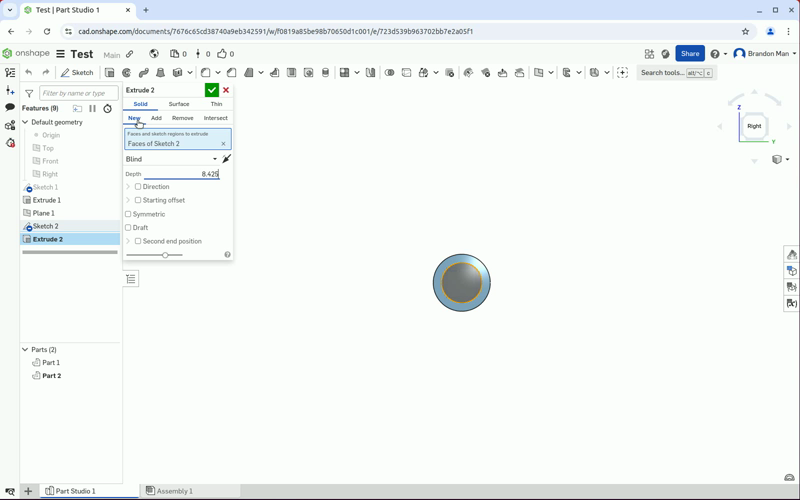
key(enter)
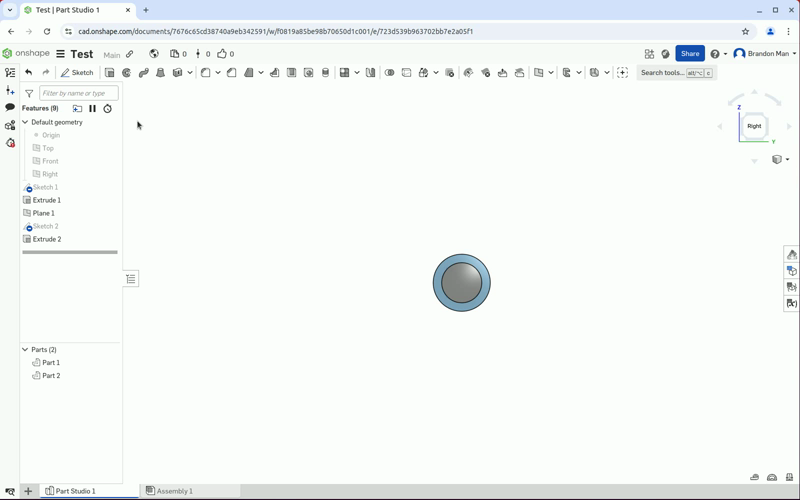
key(shift+h)
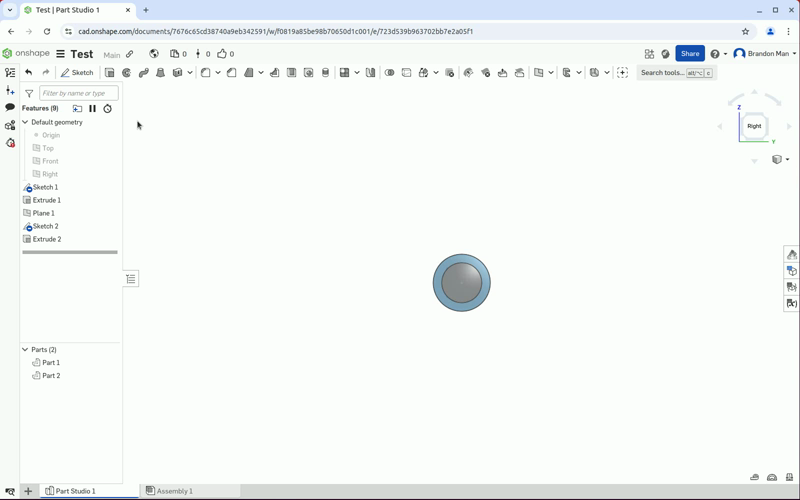
key(shift+h)
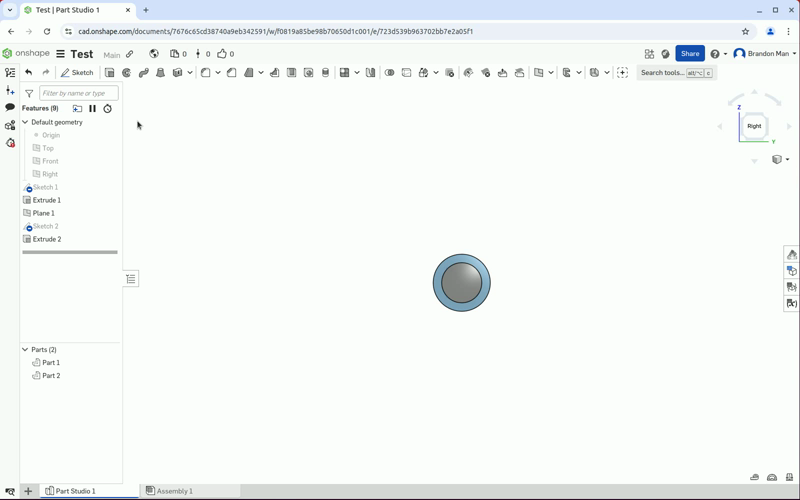
mouse_move(73, 189)
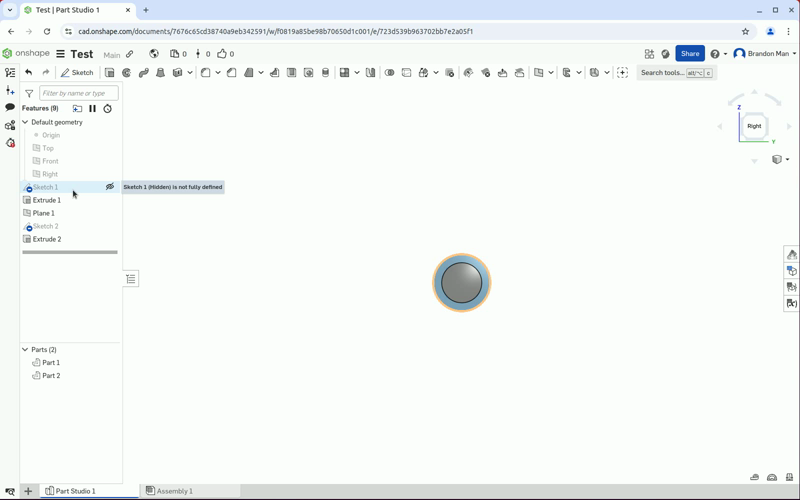
click(73, 189)
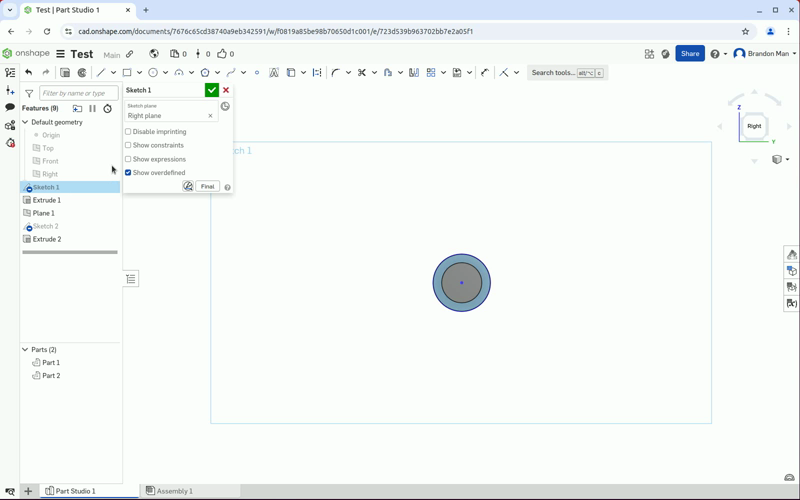
mouse_move(229, 92)
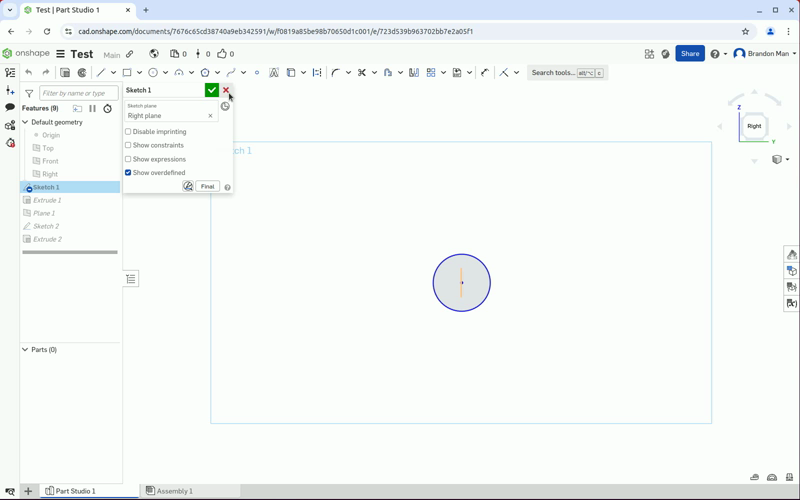
click(229, 92)
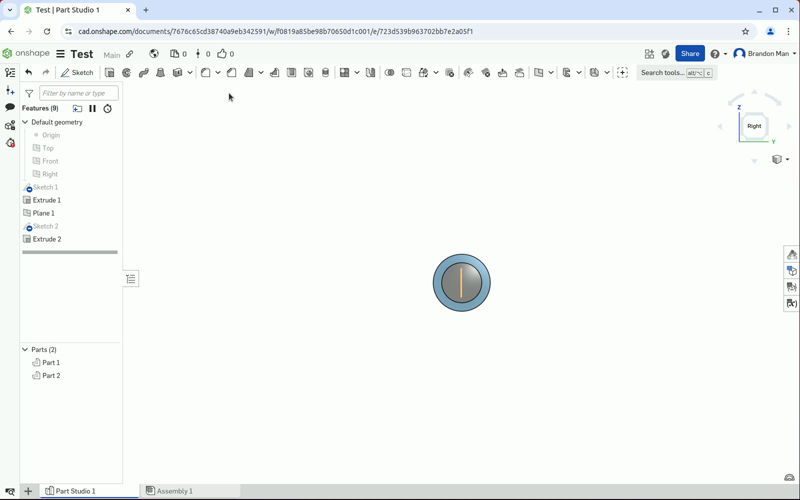
mouse_move(541, 75)
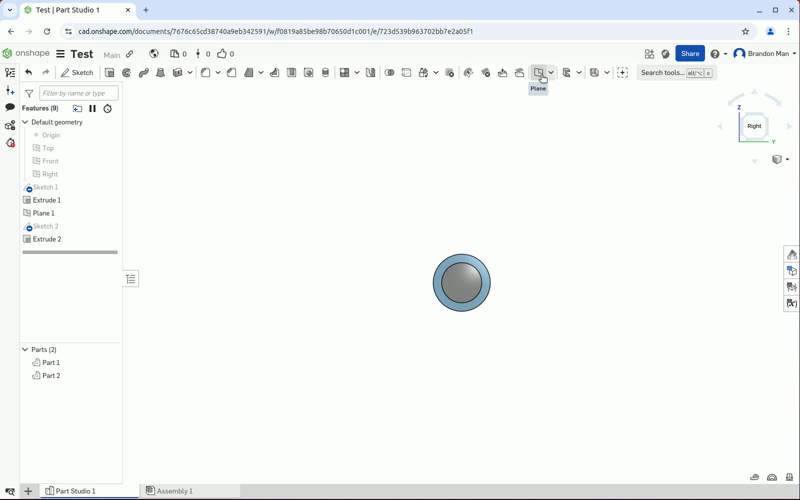
click(541, 75)
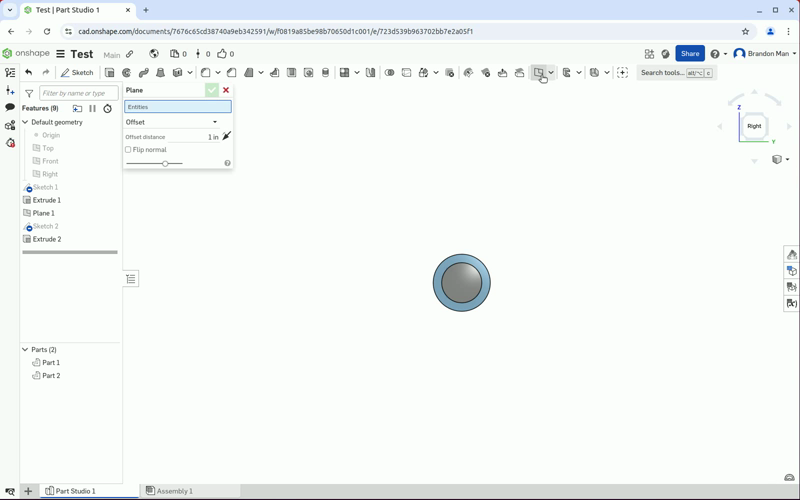
mouse_move(73, 176)
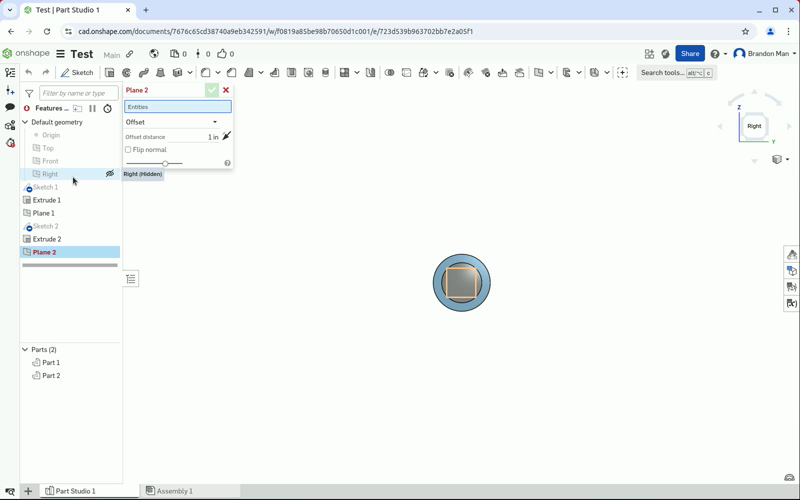
click(73, 176)
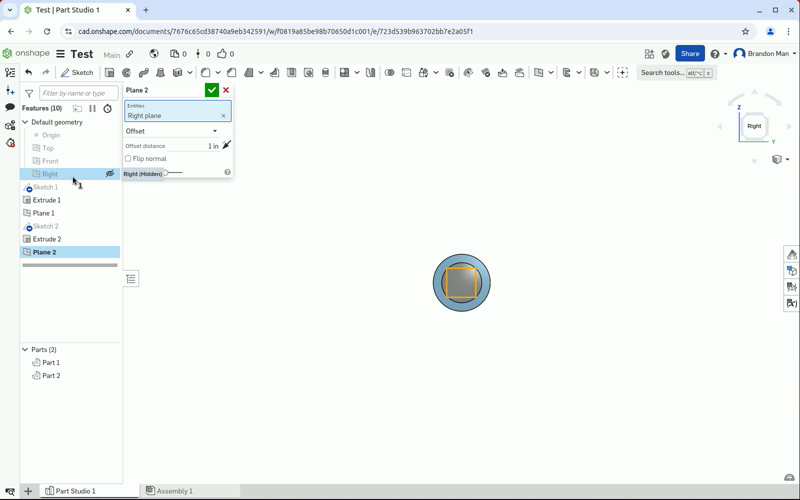
key(tab, 2)
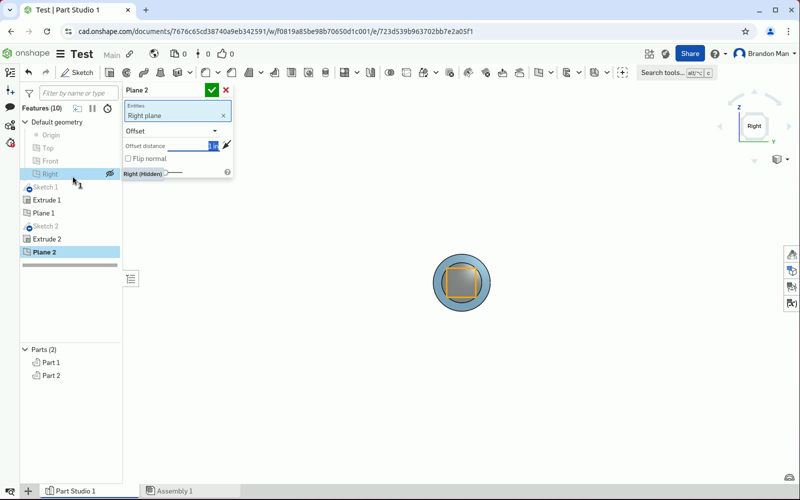
text(14.697)
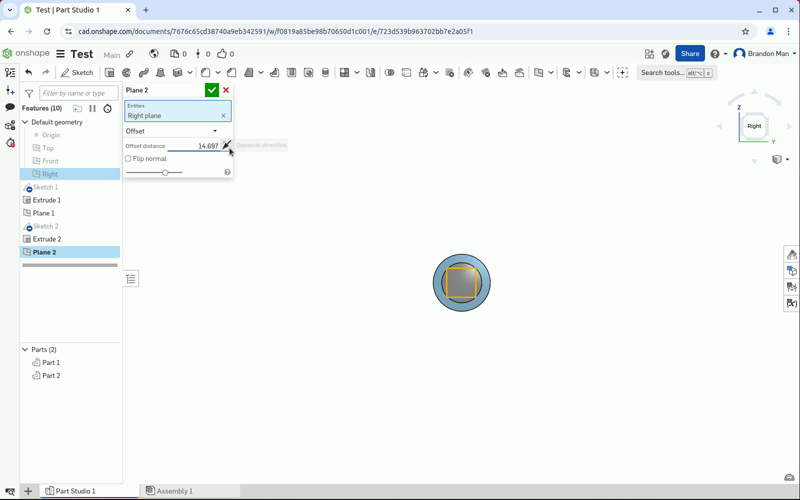
mouse_move(229, 147)
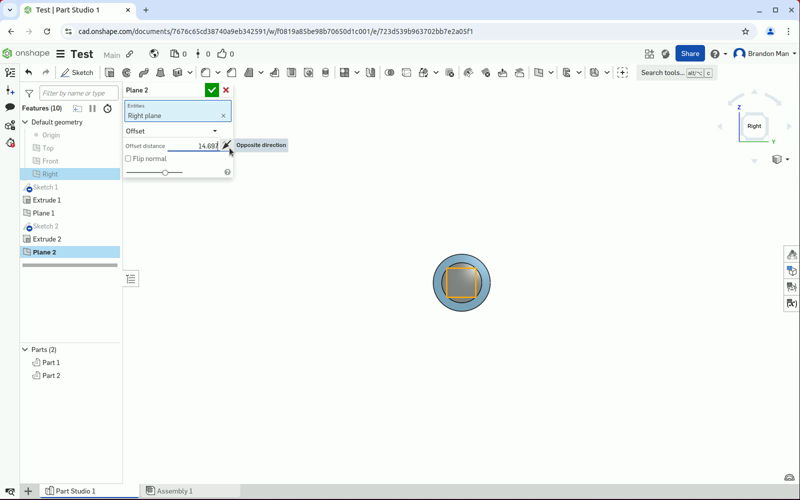
click(229, 147)
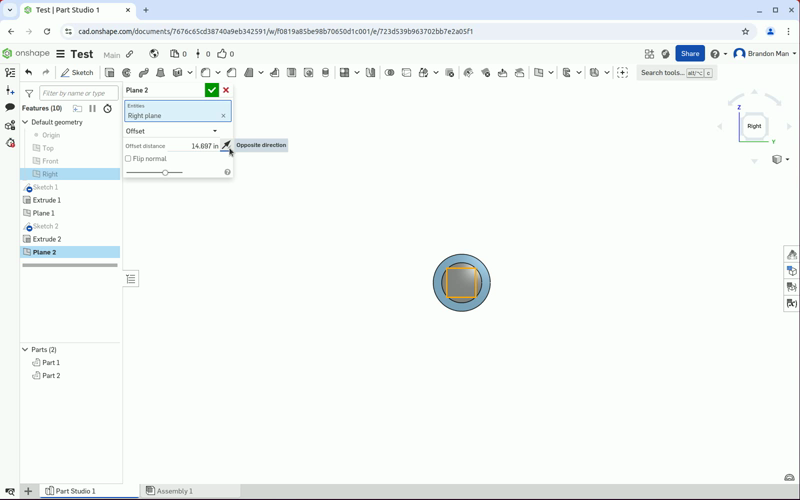
key(enter, 2)
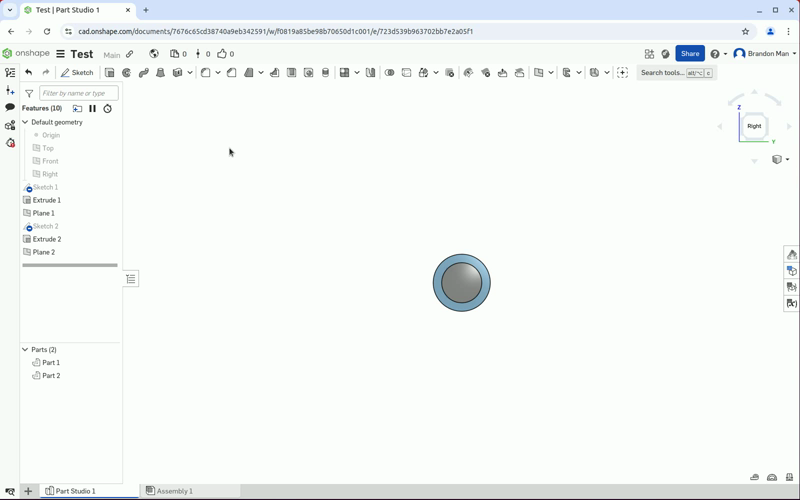
key(shift+s)
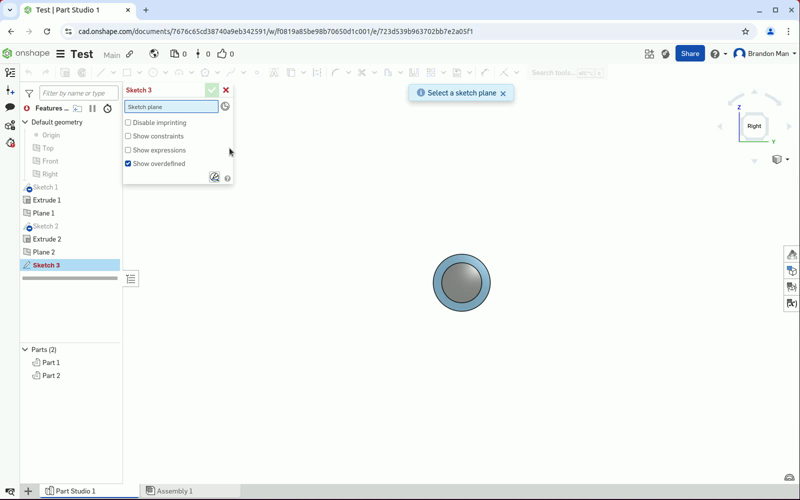
mouse_move(73, 254)
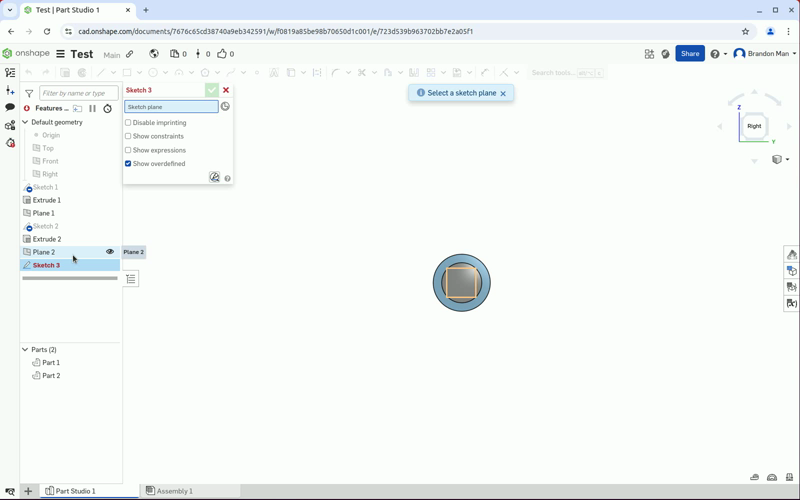
click(73, 254)
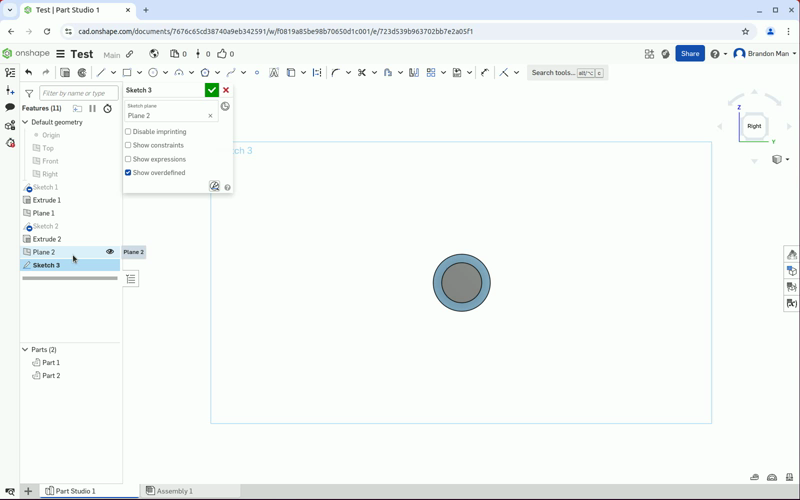
mouse_move(73, 352)
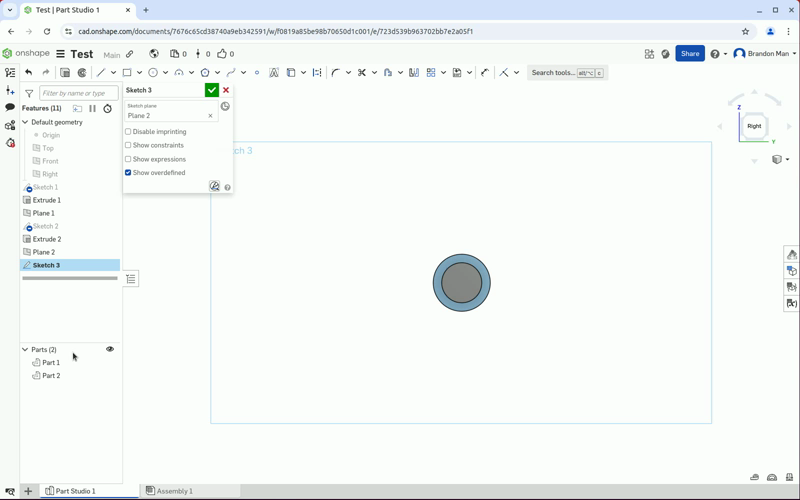
key(y)
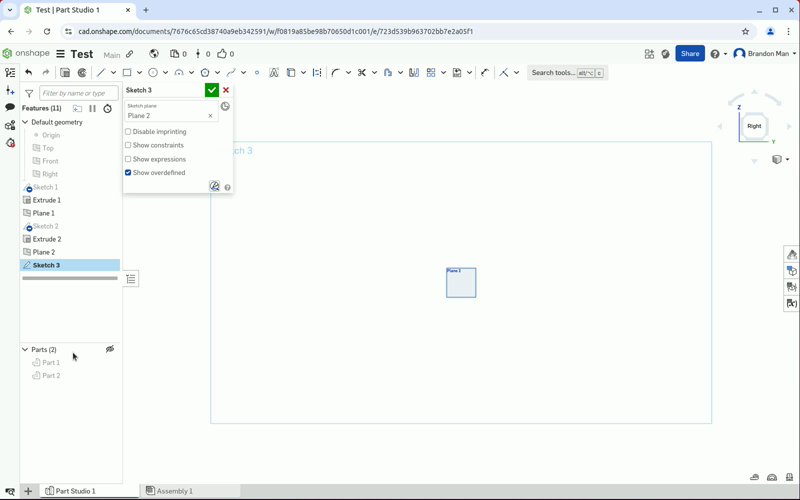
key(c)
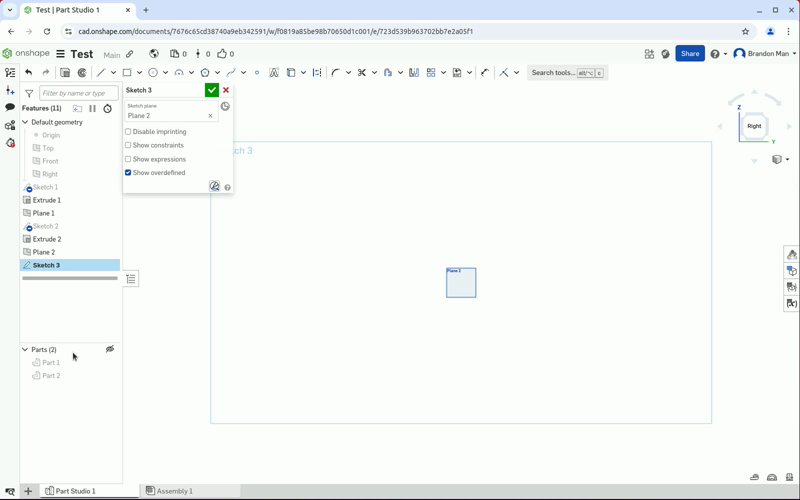
key_down(shift)
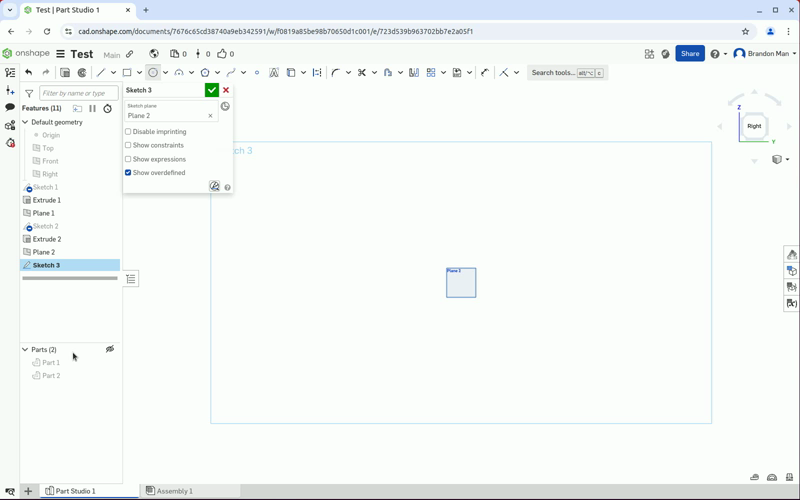
mouse_move(460, 282)
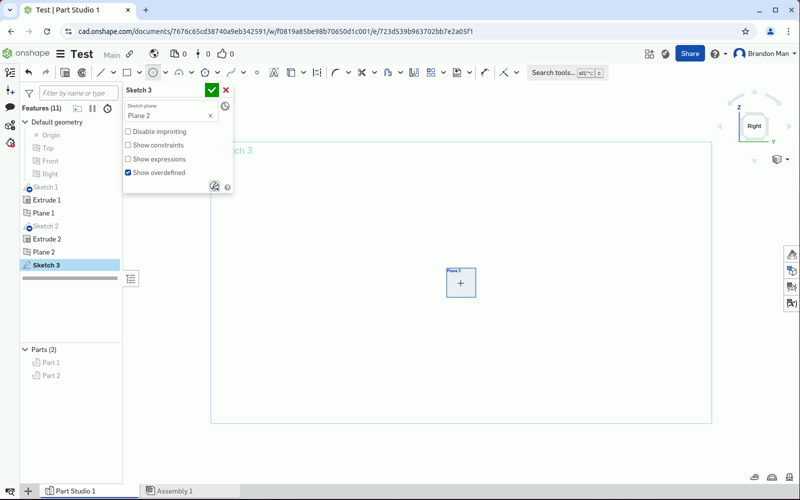
click(460, 282)
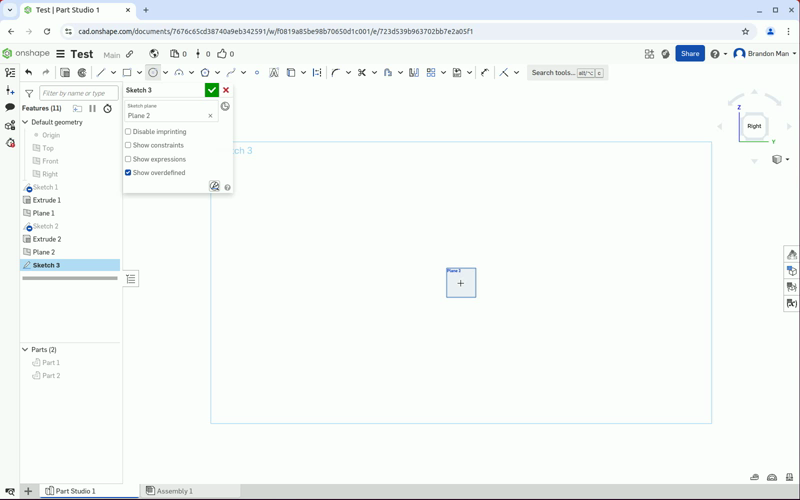
key_up(shift)
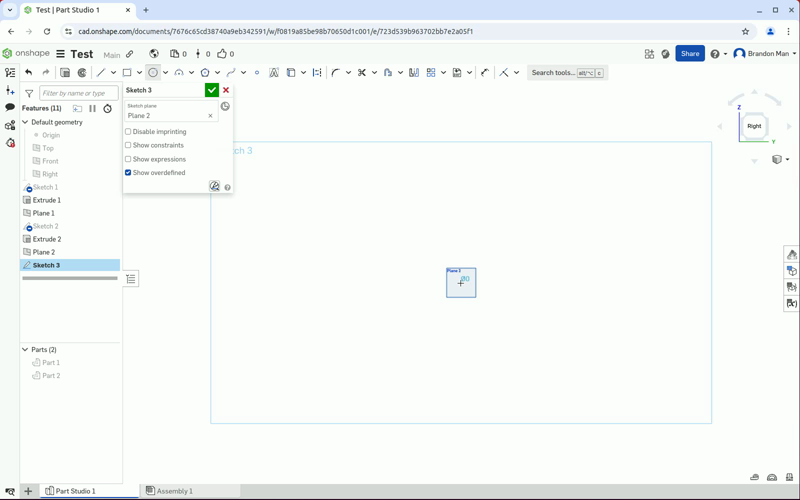
mouse_move(478, 282)
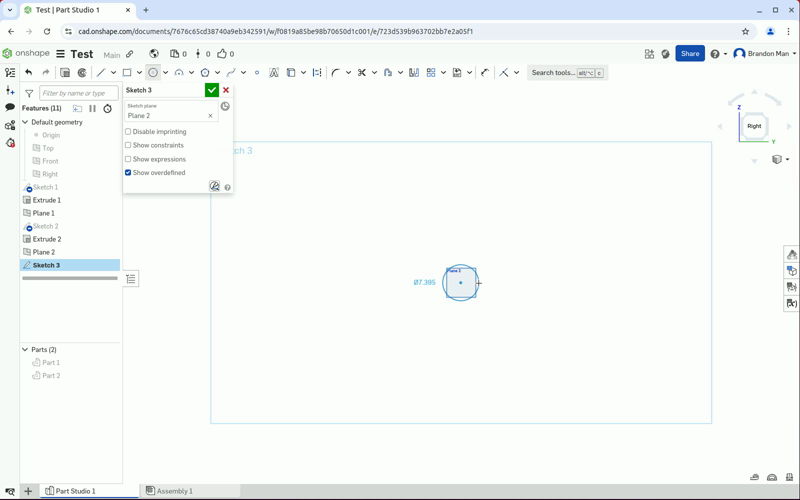
click(478, 282)
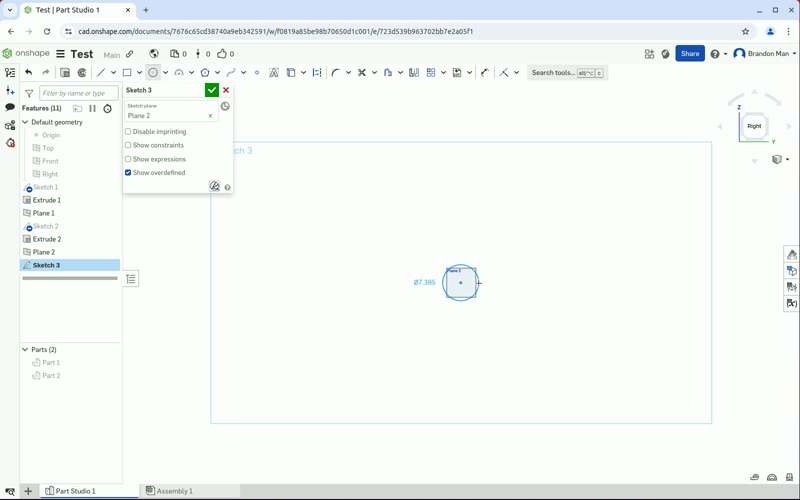
key(esc)
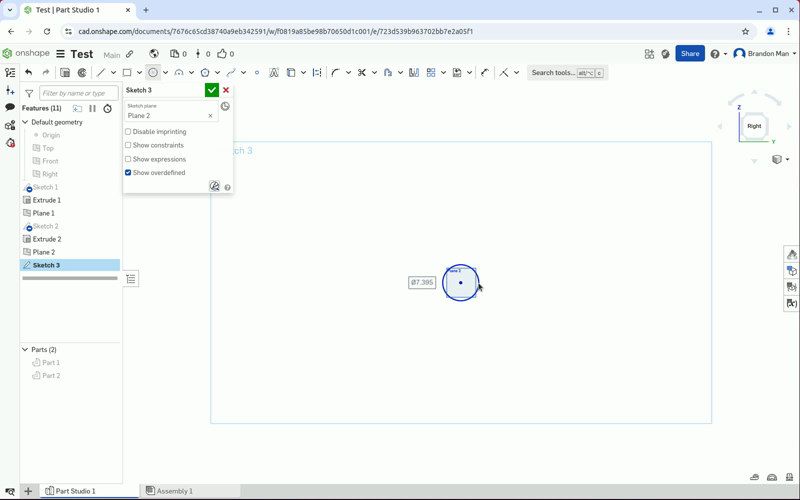
mouse_move(468, 288)
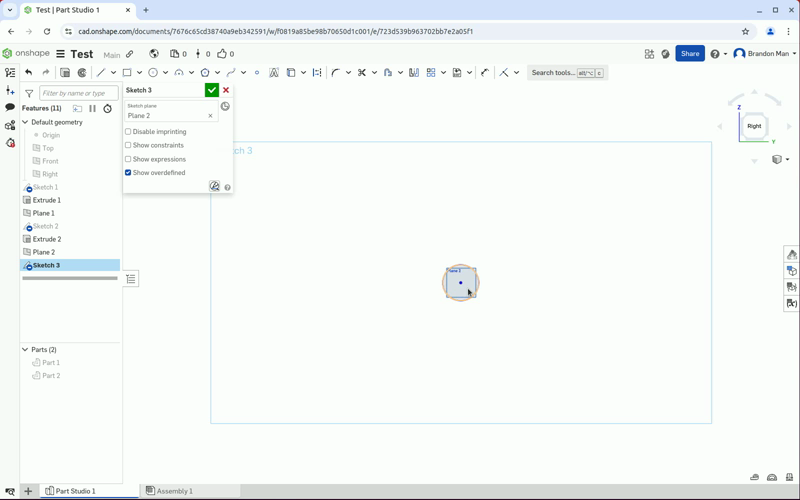
scroll(6)
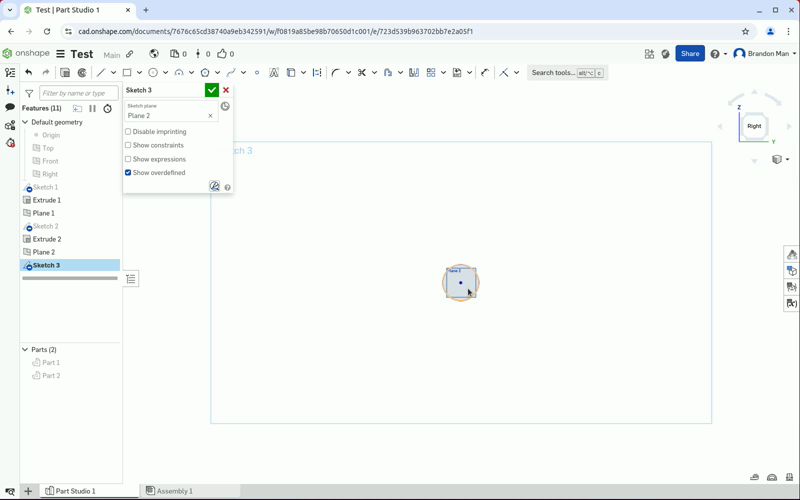
scroll(6)
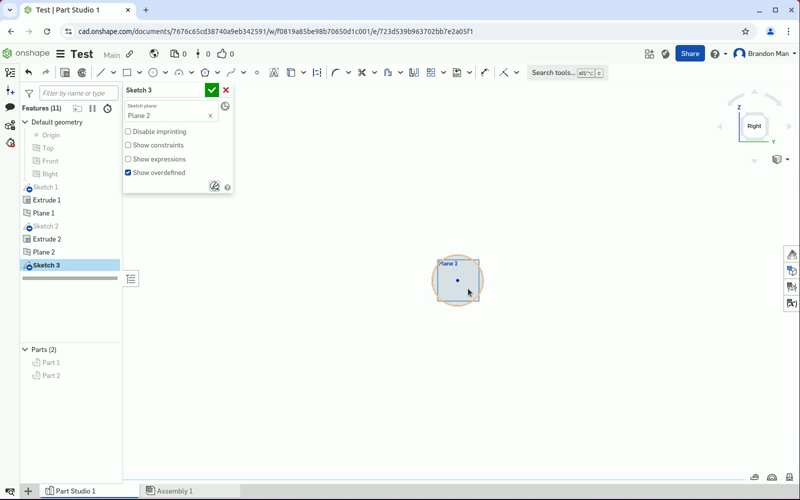
scroll(6)
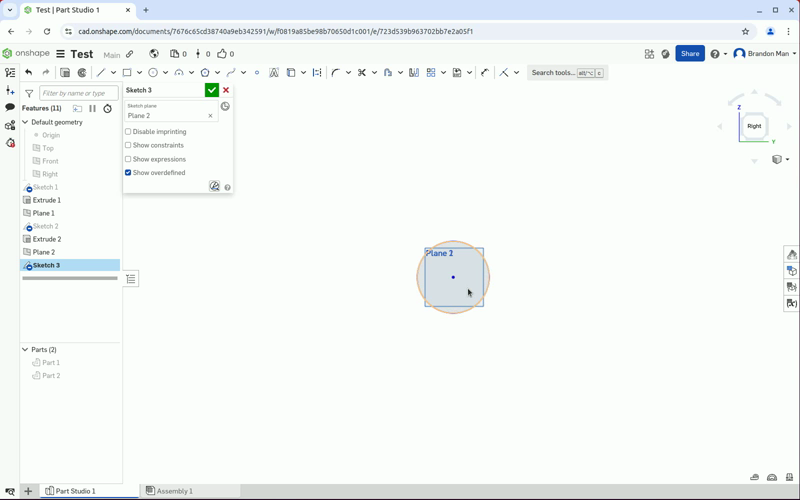
scroll(6)
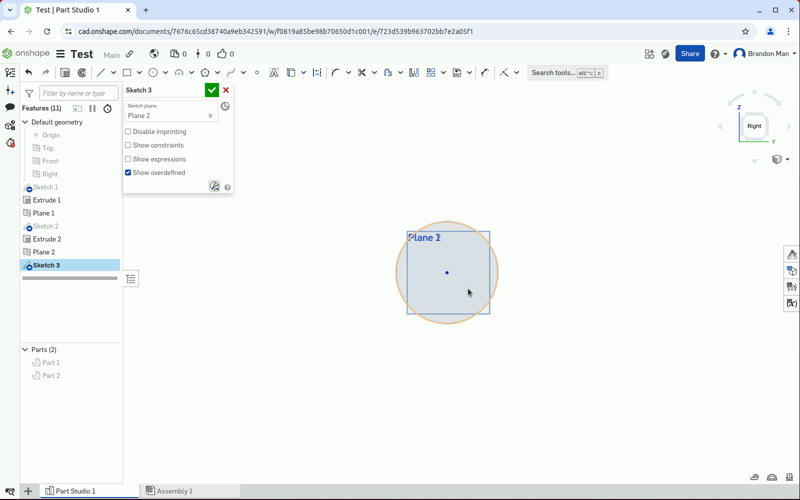
scroll(6)
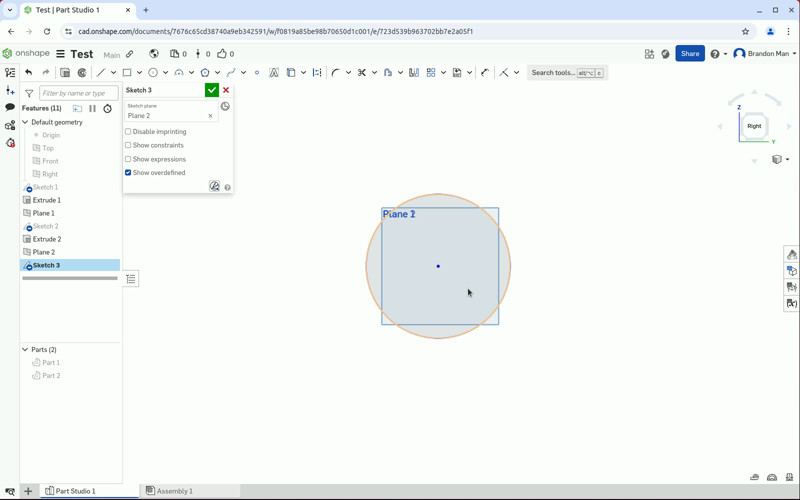
scroll(6)
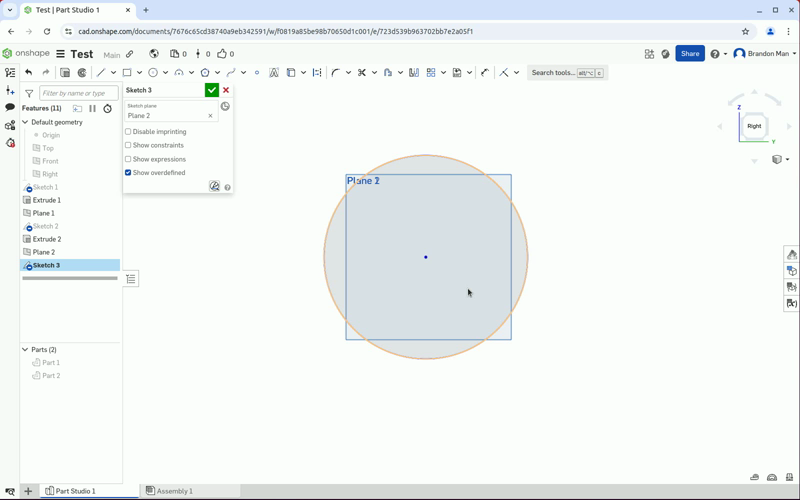
scroll(6)
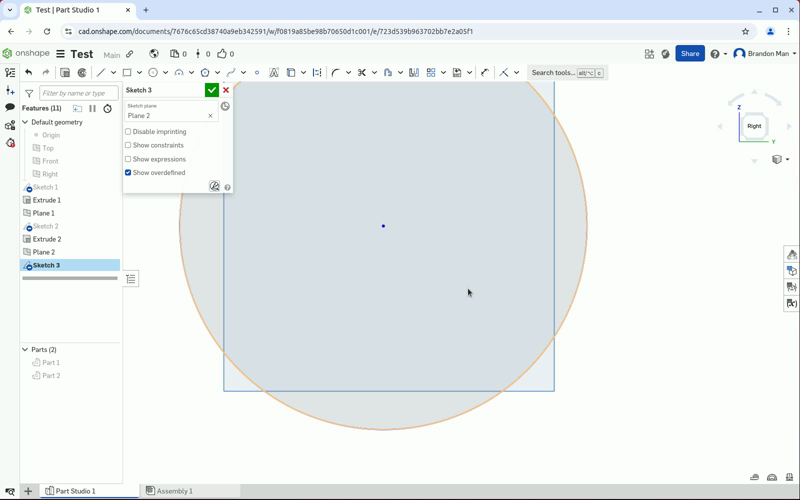
click(468, 288)
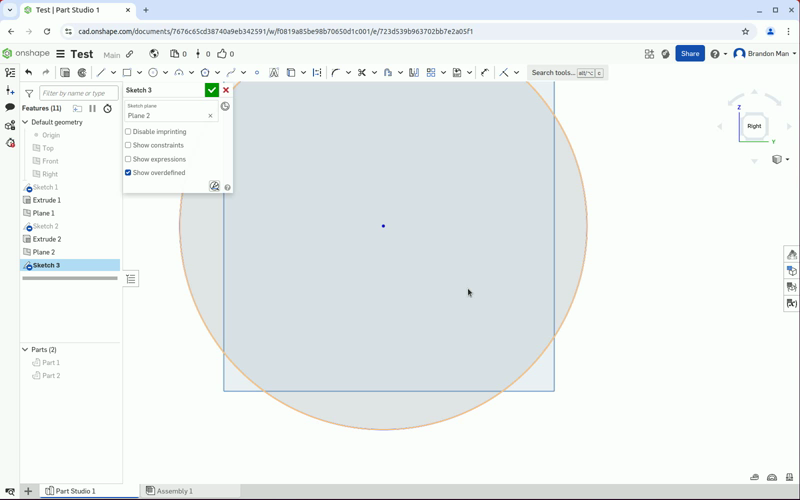
scroll(-6)
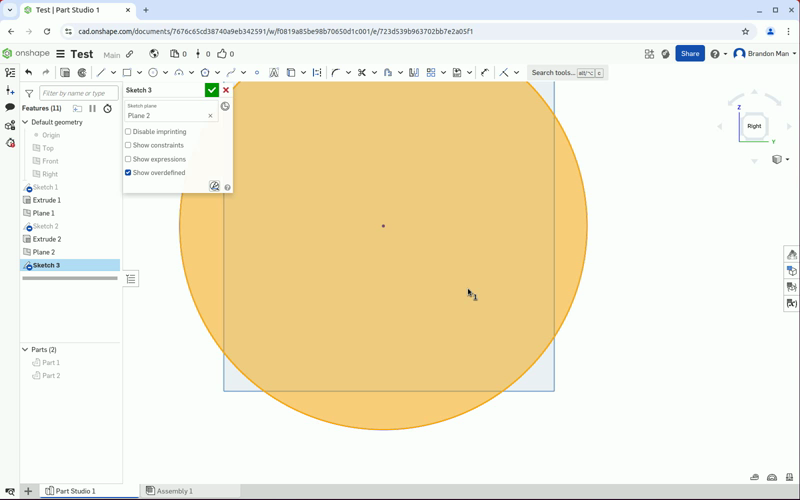
scroll(-6)
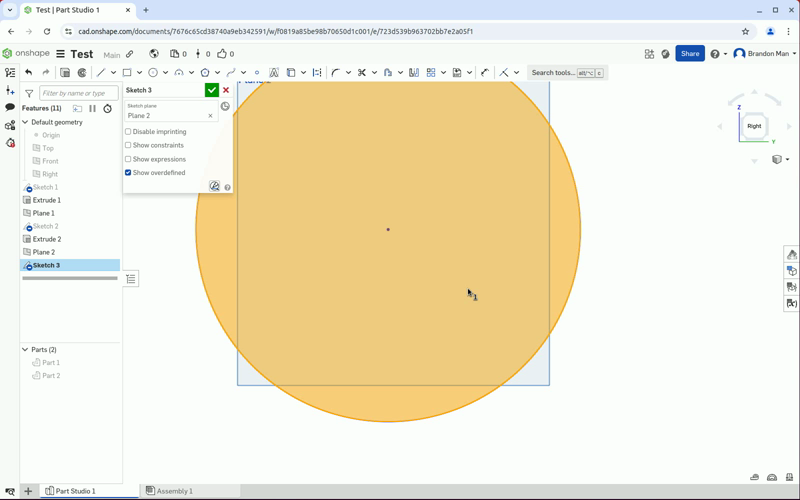
scroll(-6)
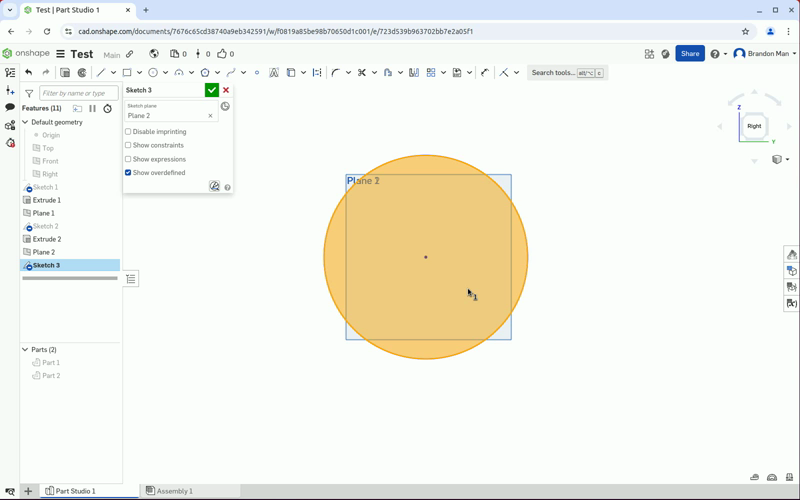
scroll(-6)
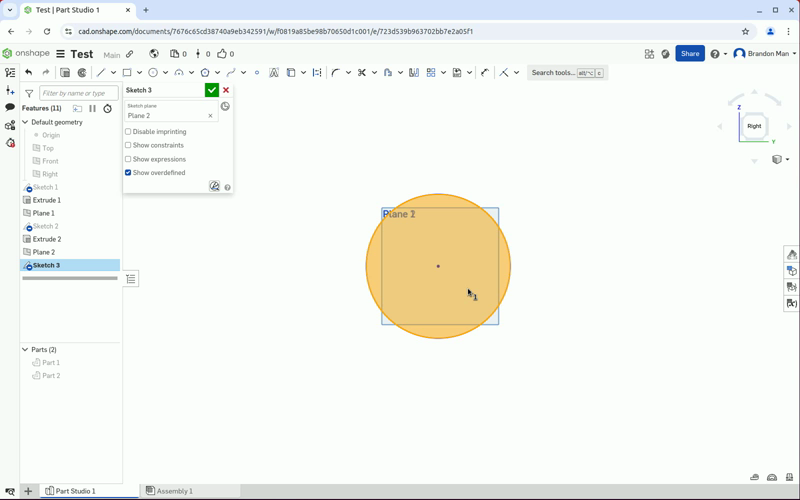
scroll(-6)
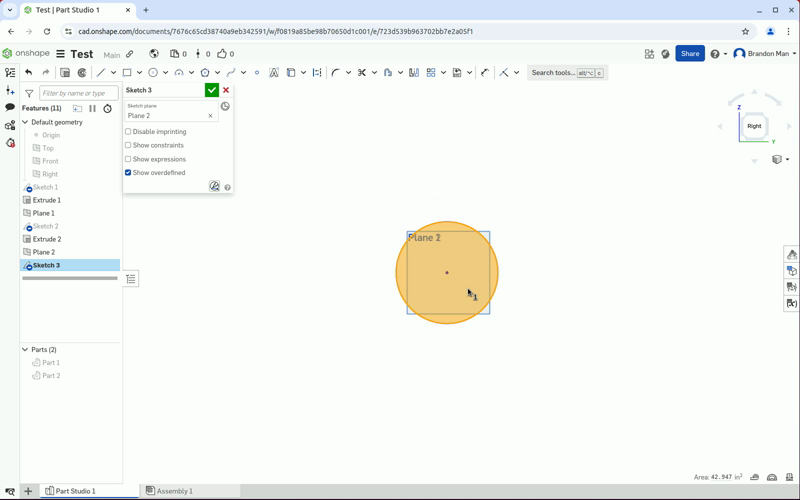
scroll(-6)
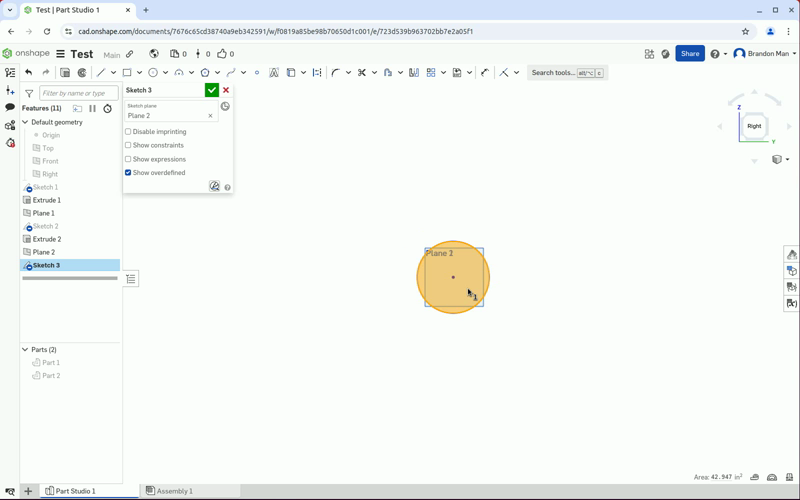
scroll(-6)
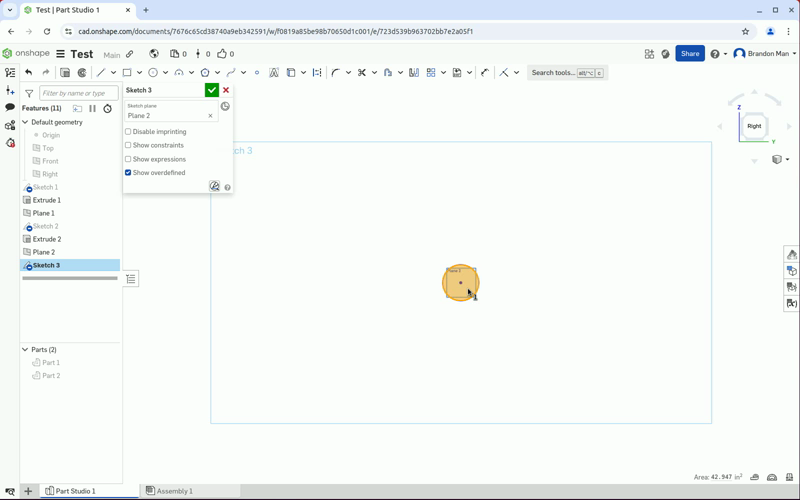
mouse_move(73, 352)
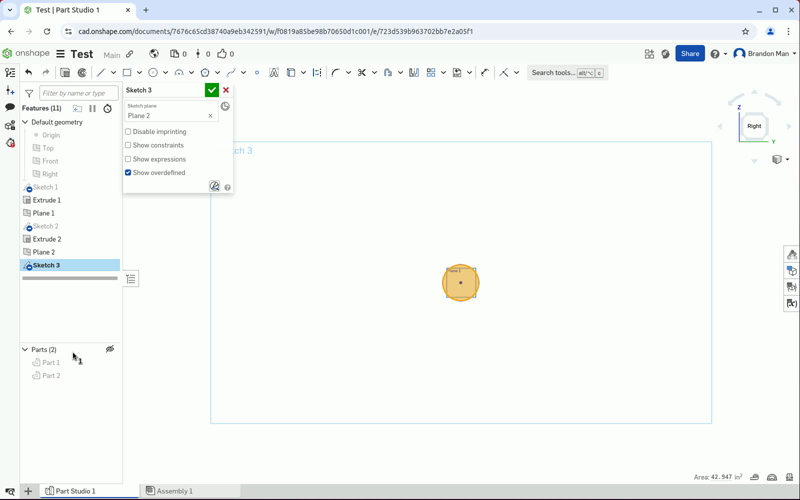
key(shift+y)
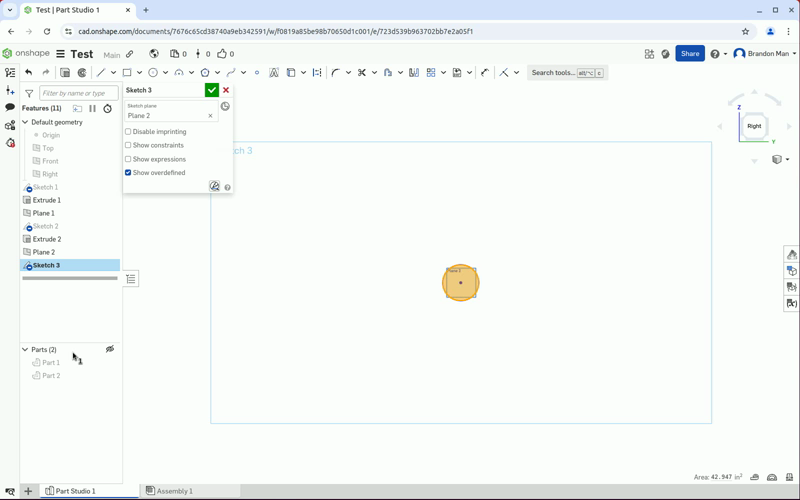
key(shift+e)
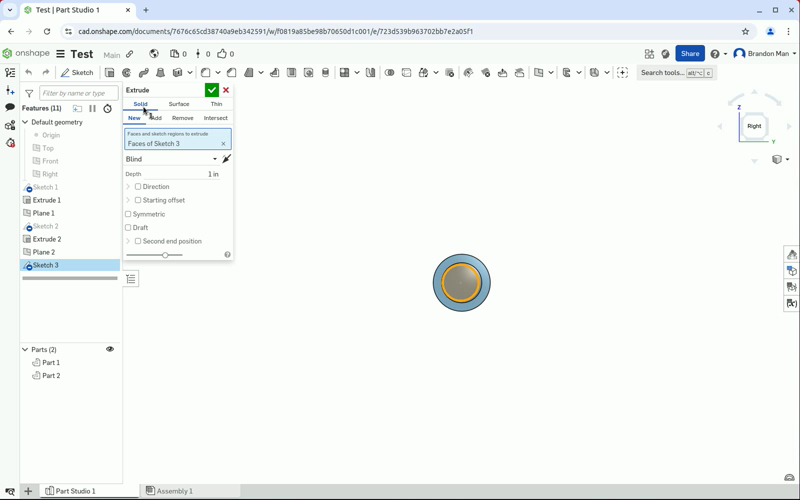
mouse_move(143, 106)
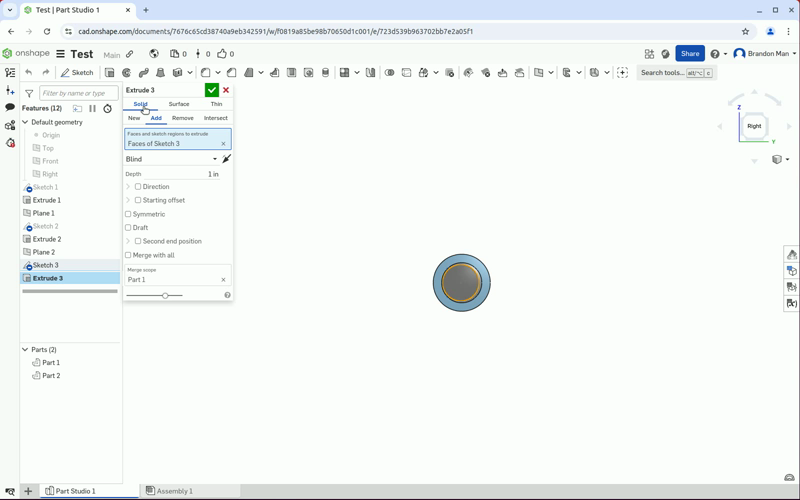
click(143, 106)
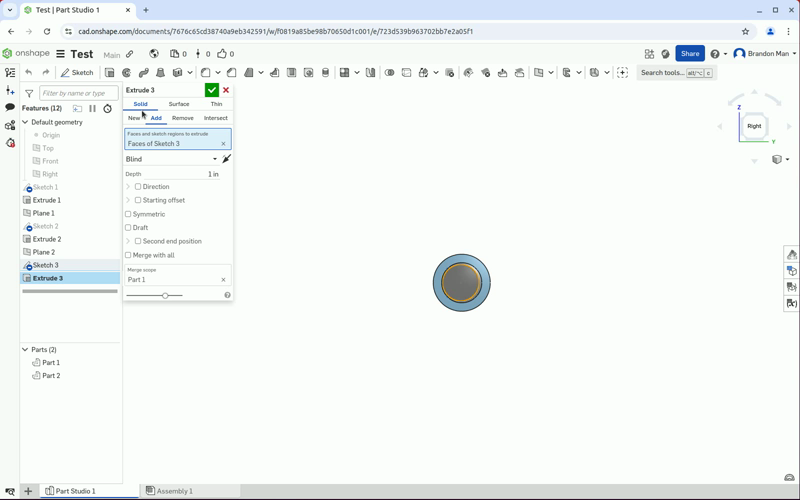
mouse_move(137, 120)
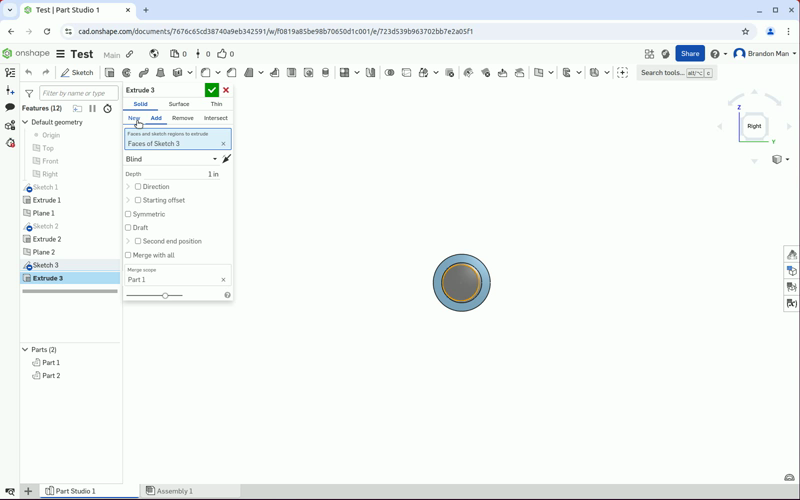
click(137, 120)
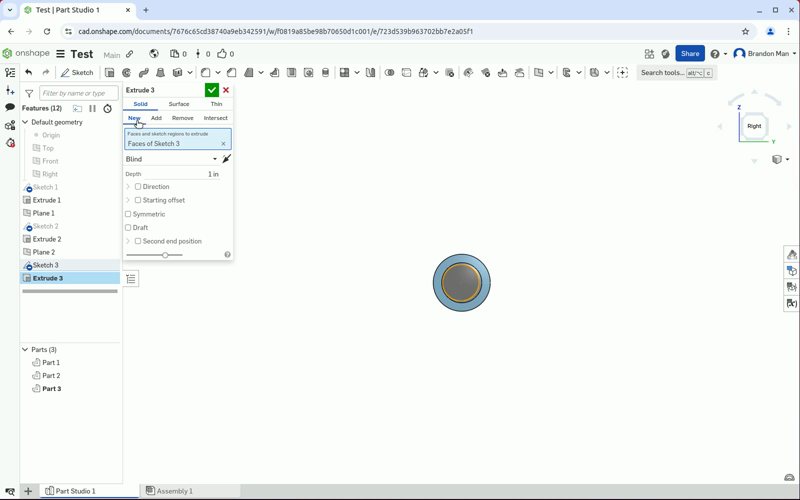
key(tab, 4)
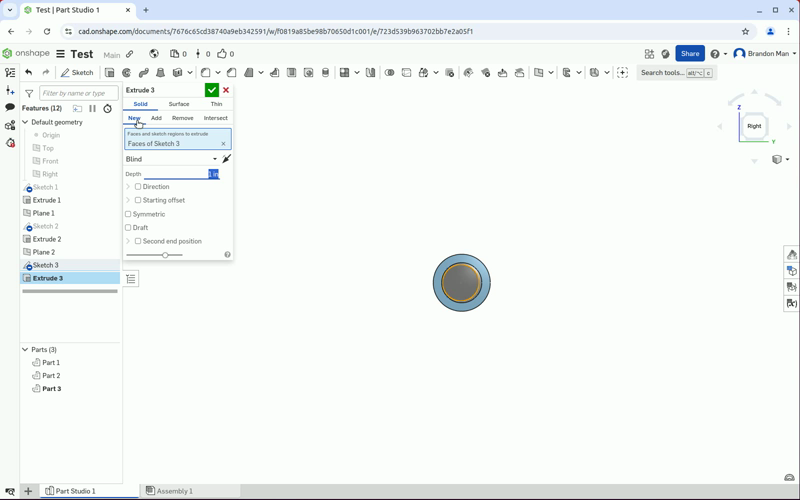
text(8.425)
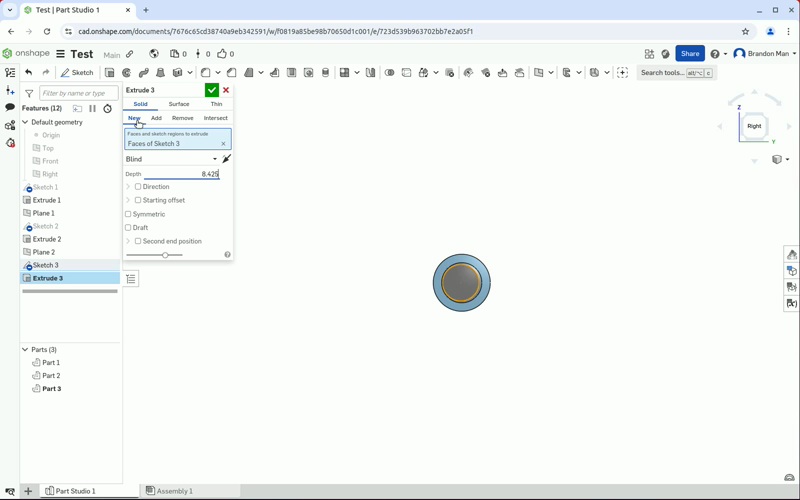
key(enter)
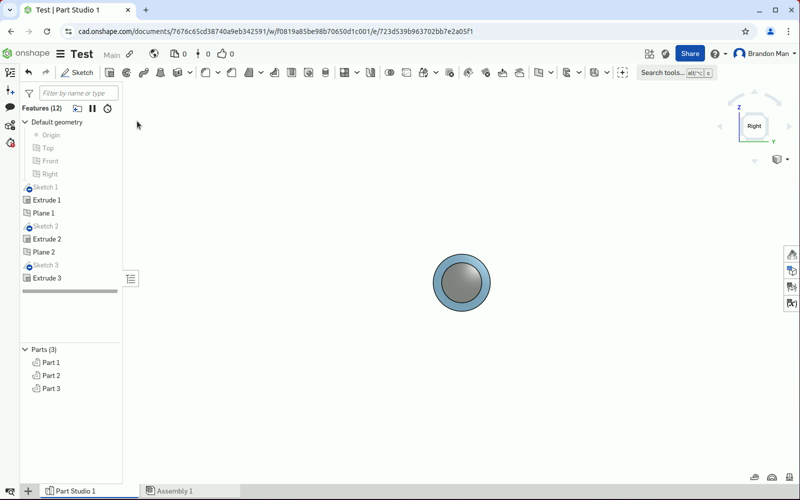
key(shift+h)
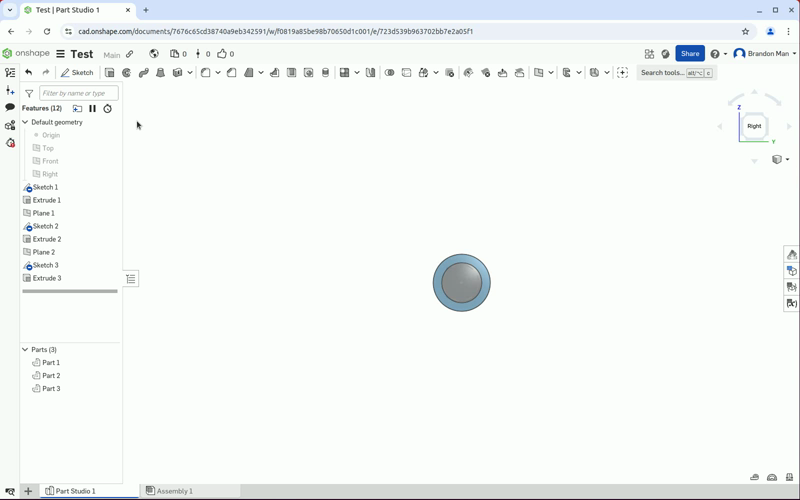
key(shift+h)
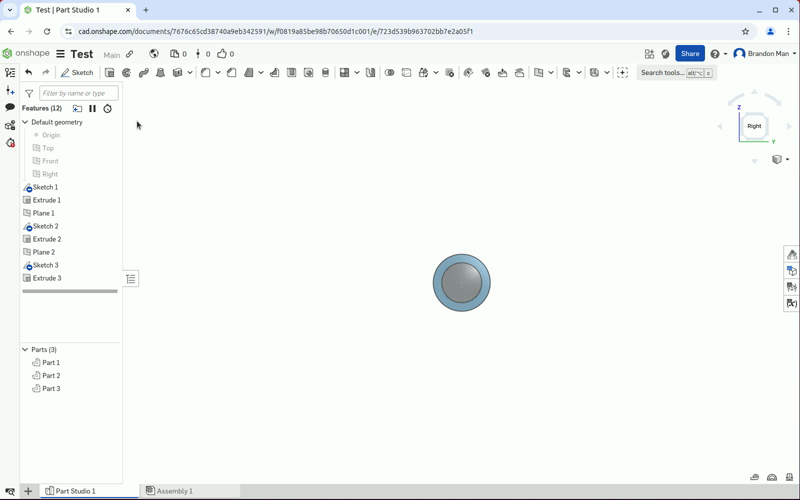
key(shift+7)
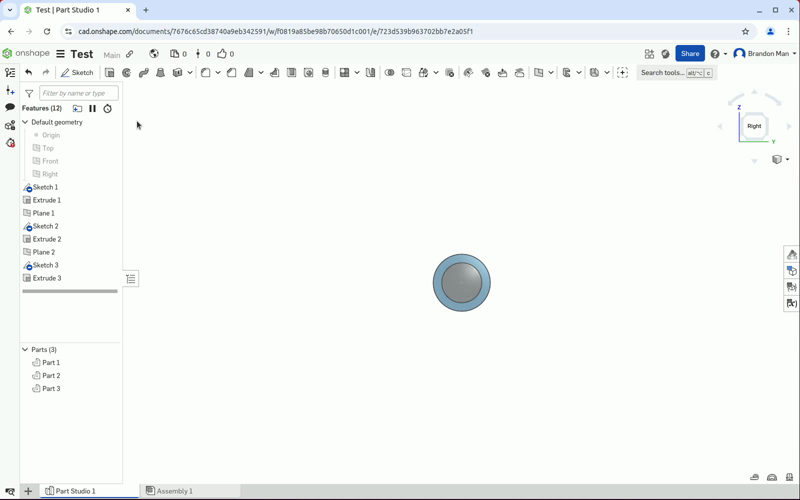
key(right, 2)
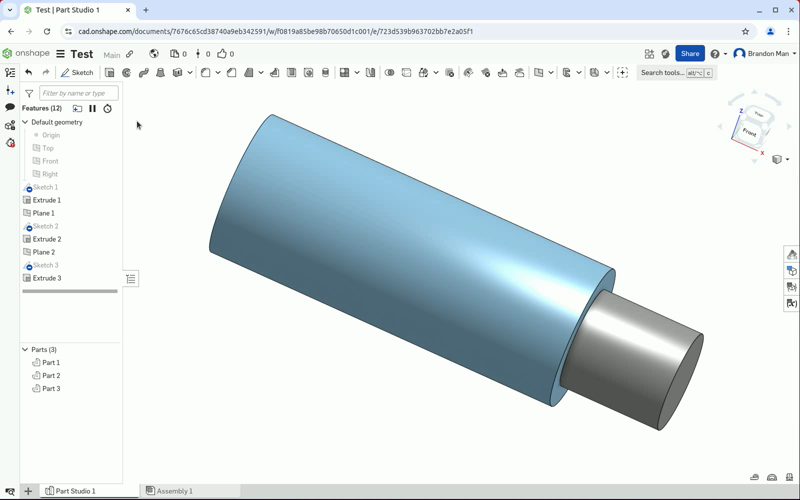
key(down, 2)
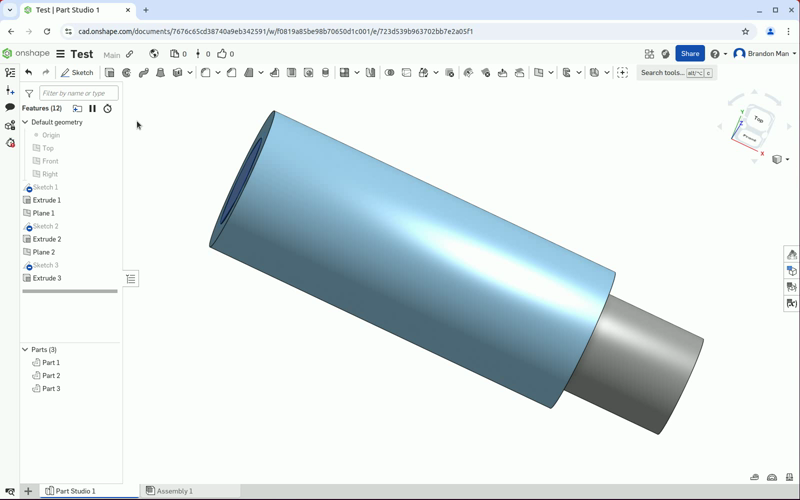
key(up, 2)
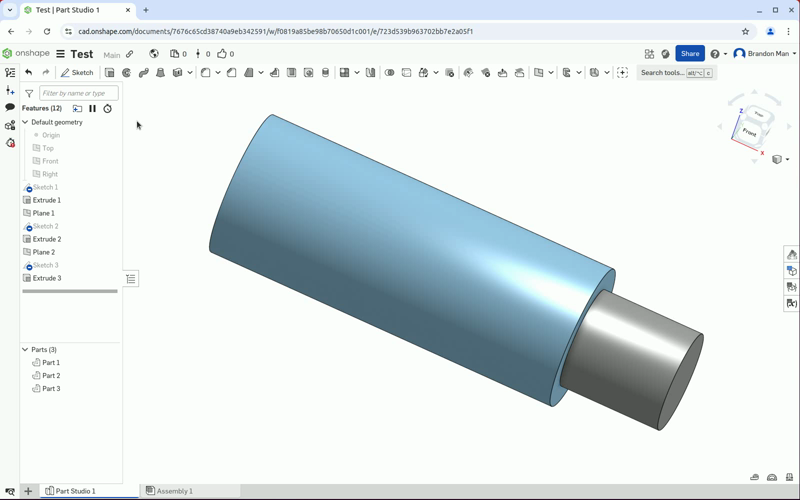
key(left, 2)
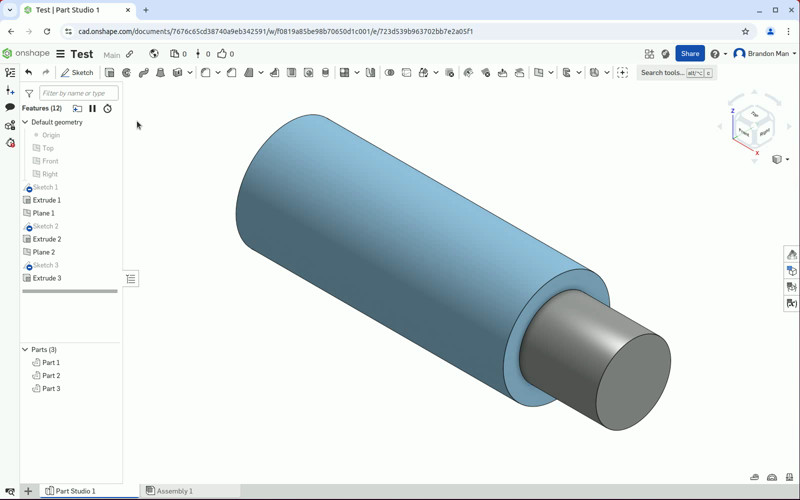
mouse_move(73, 189)
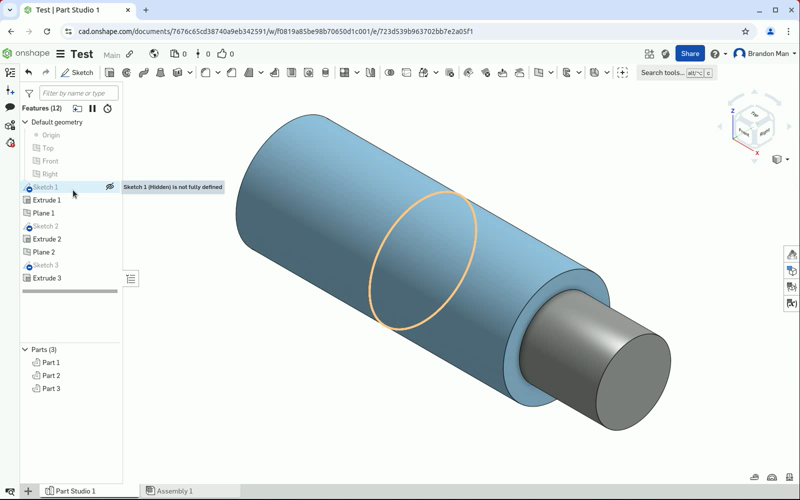
click(73, 189)